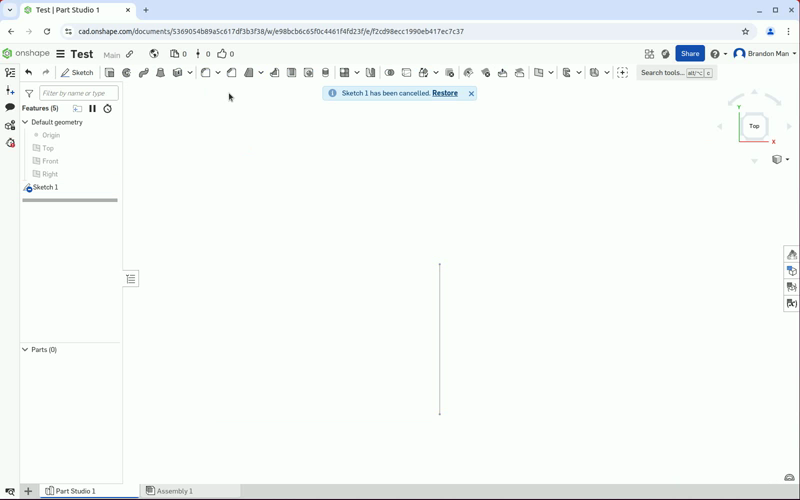
key(shift+h)
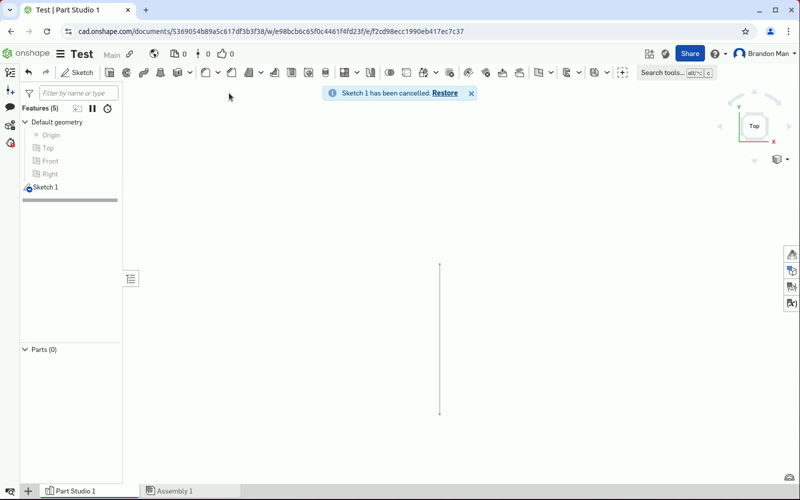
key(shift+s)
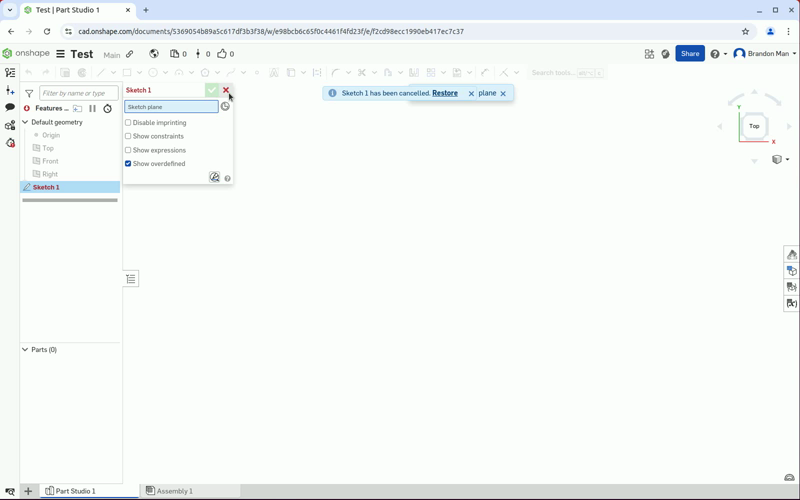
mouse_move(73, 150)
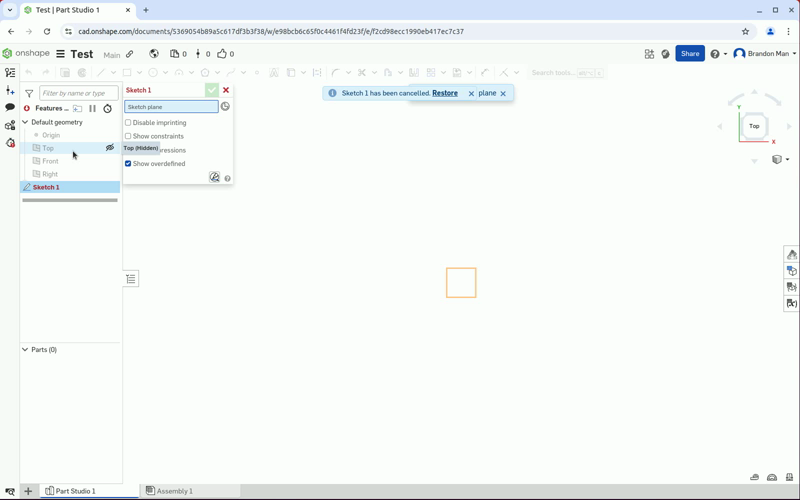
click(73, 150)
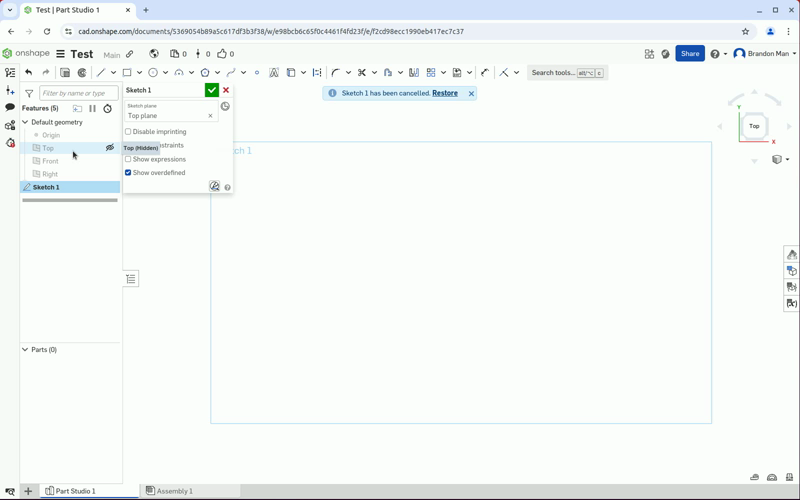
mouse_move(73, 352)
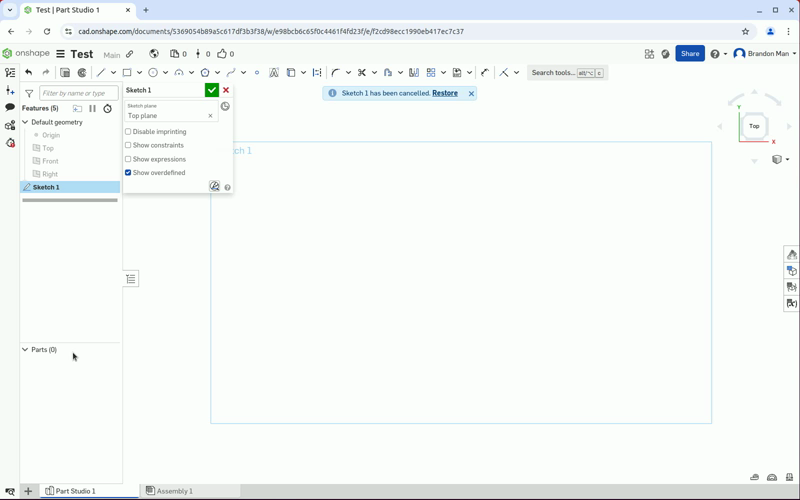
key(y)
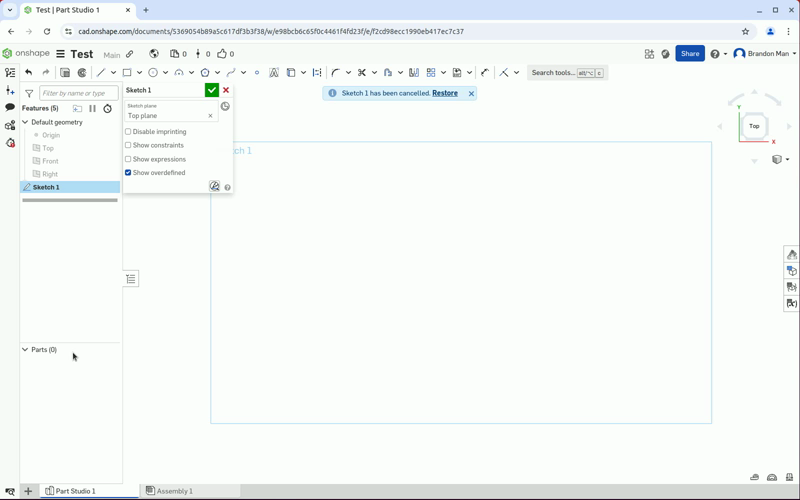
key(c)
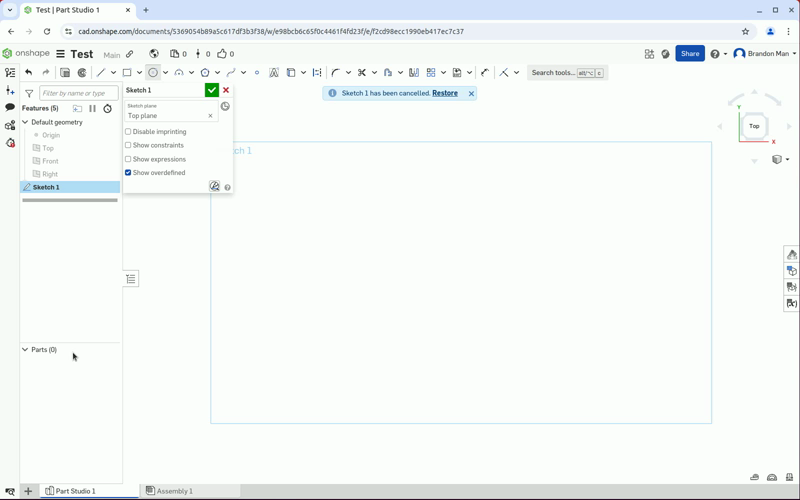
key_down(shift)
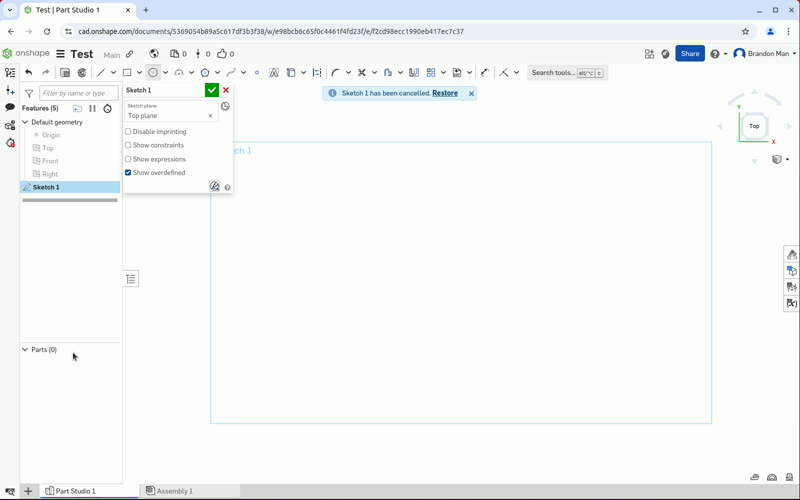
mouse_move(461, 282)
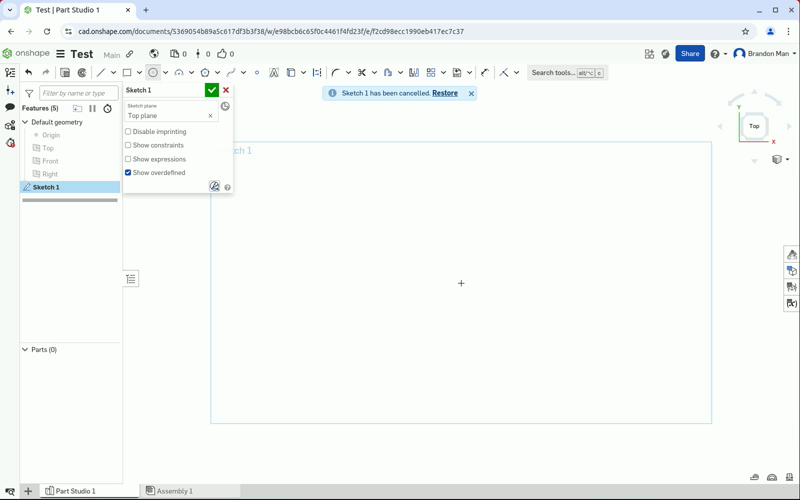
click(461, 282)
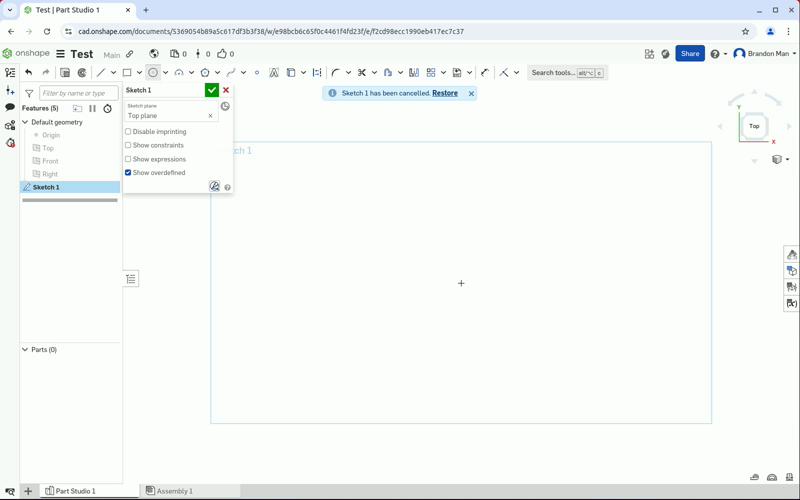
key_up(shift)
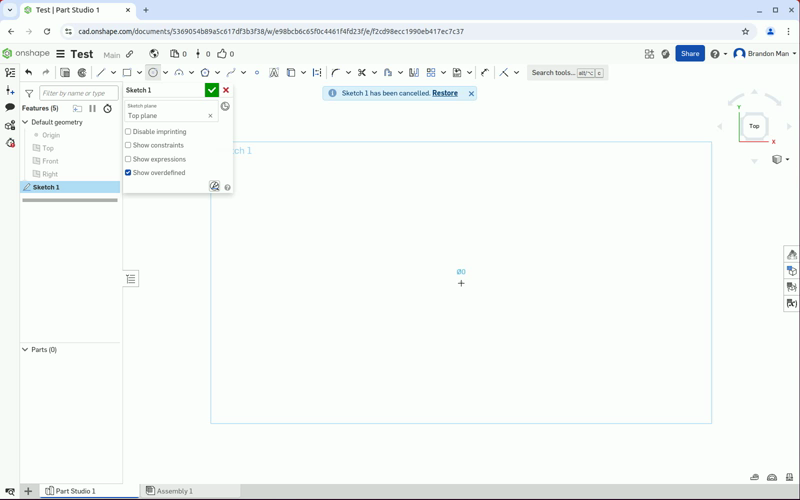
mouse_move(470, 282)
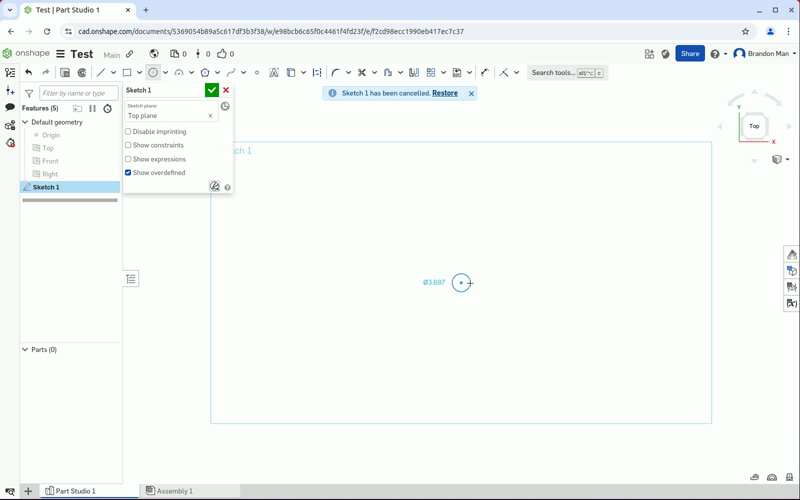
click(470, 282)
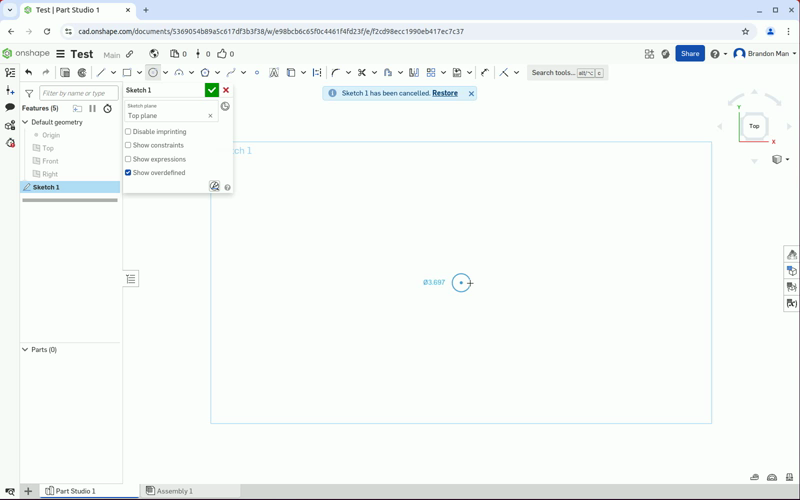
key(esc)
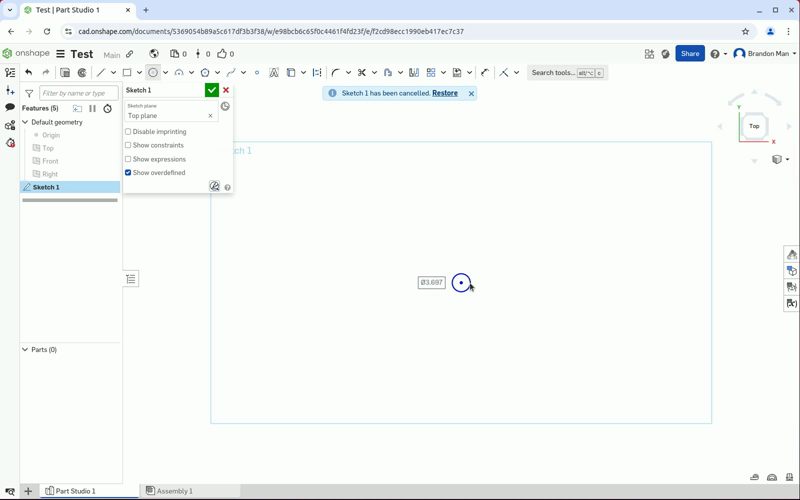
mouse_move(467, 280)
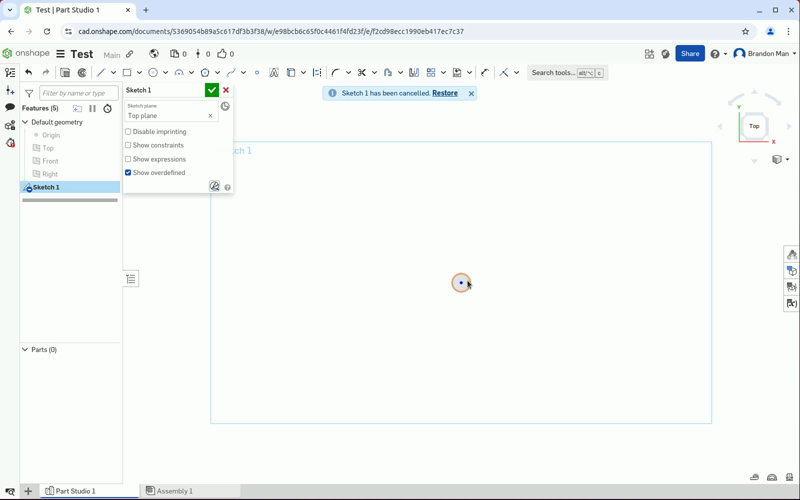
scroll(6)
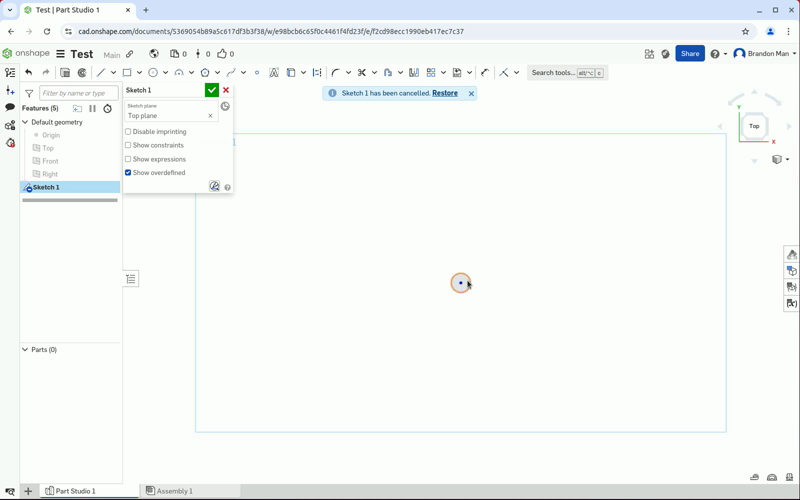
scroll(6)
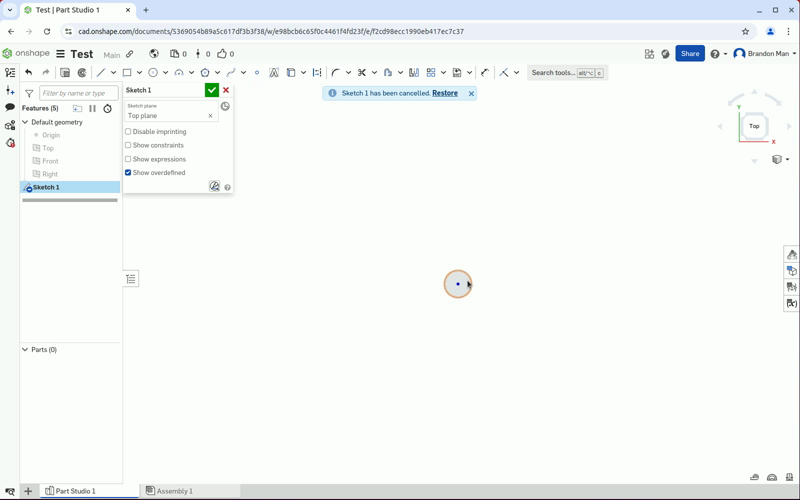
scroll(6)
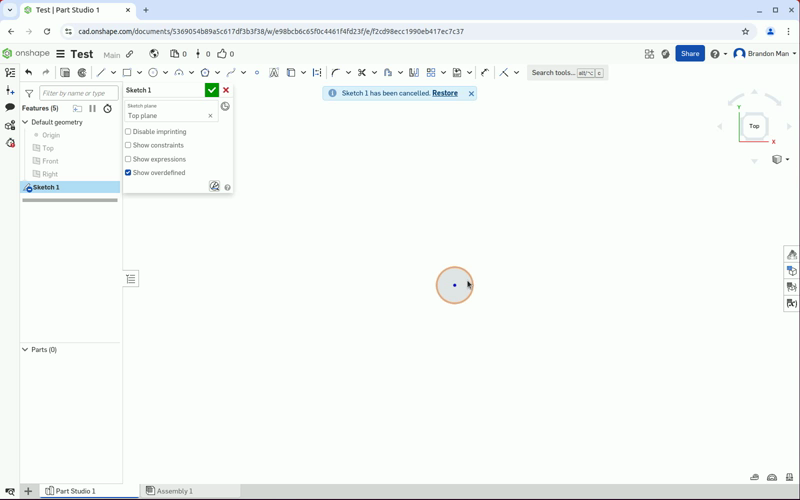
scroll(6)
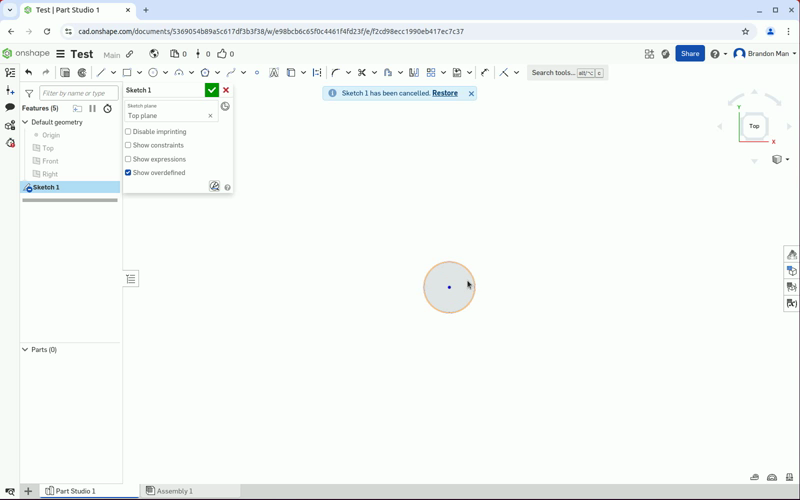
scroll(6)
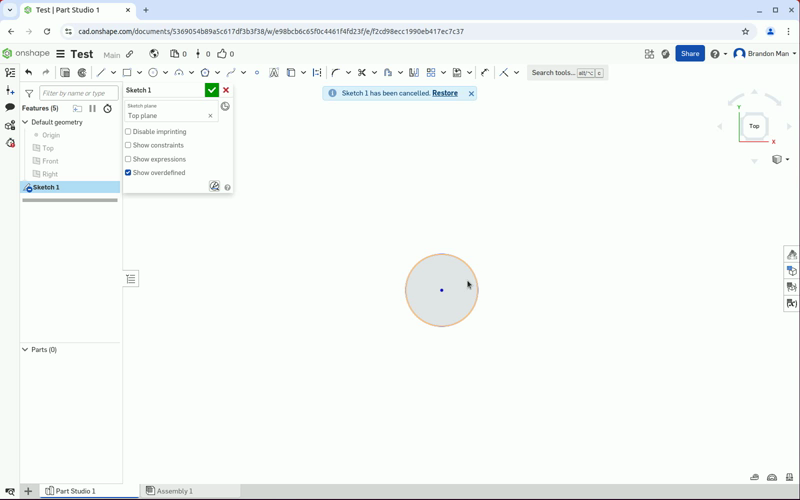
scroll(6)
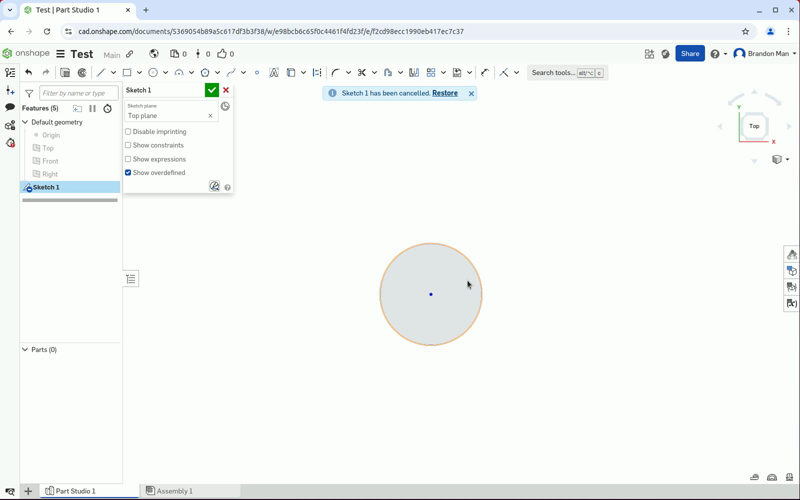
scroll(6)
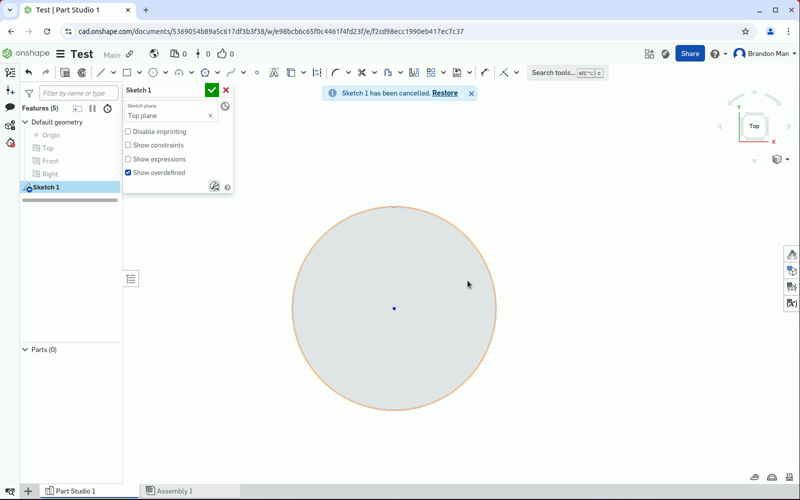
click(467, 280)
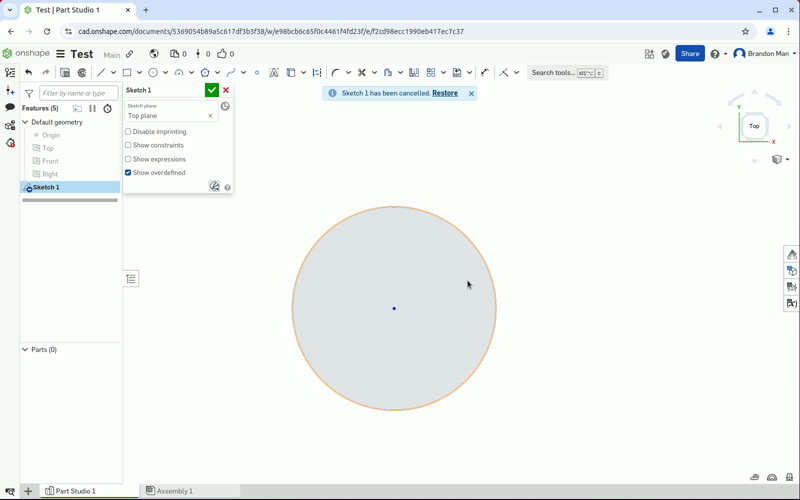
scroll(-6)
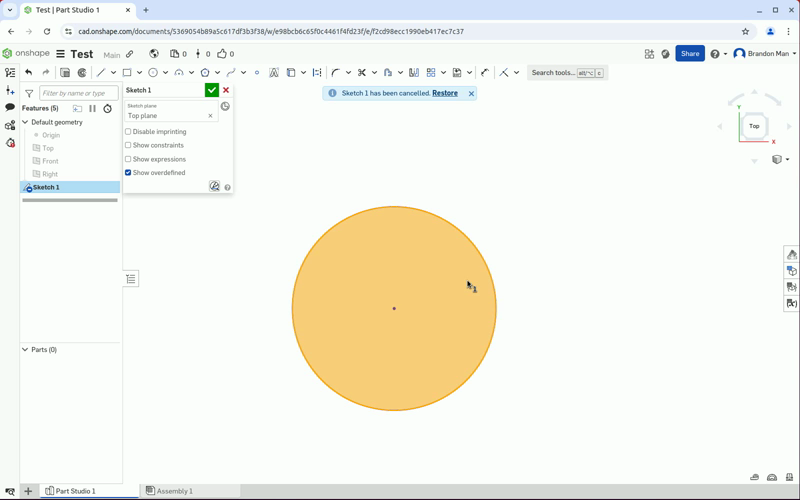
scroll(-6)
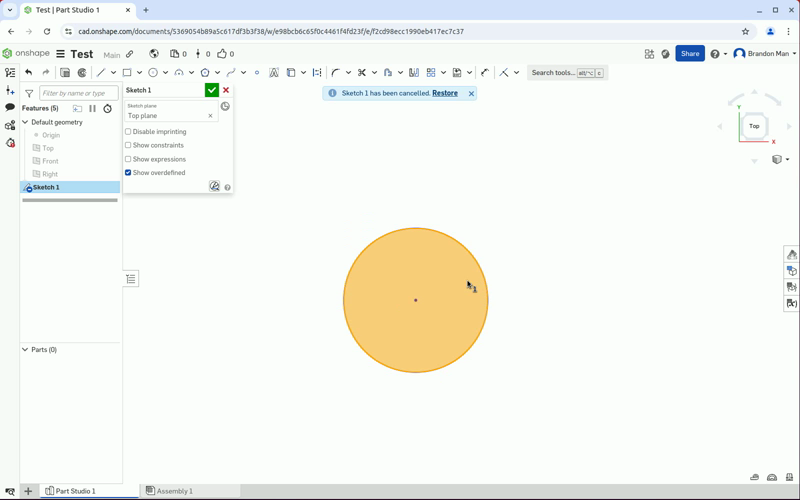
scroll(-6)
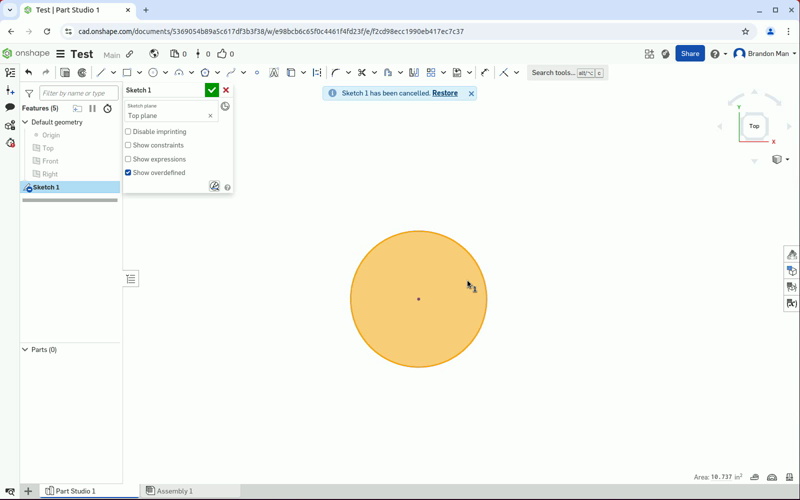
scroll(-6)
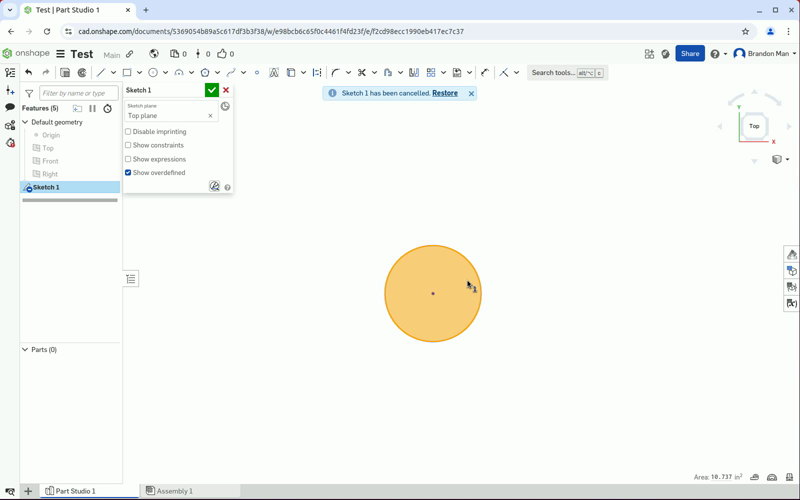
scroll(-6)
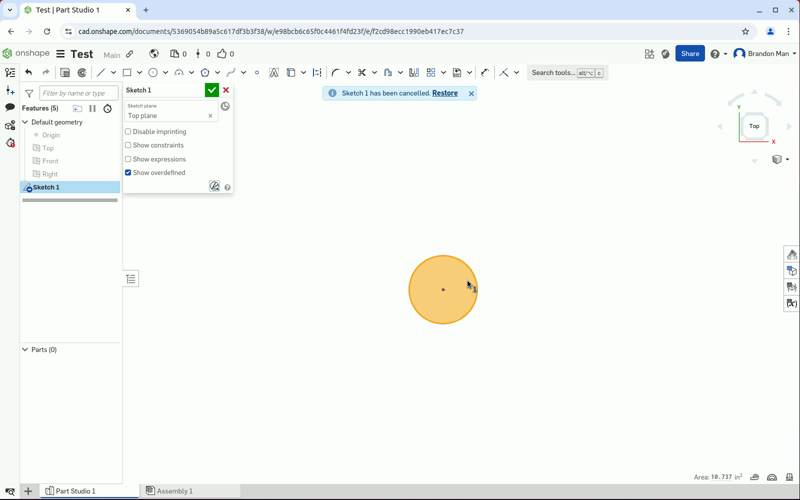
scroll(-6)
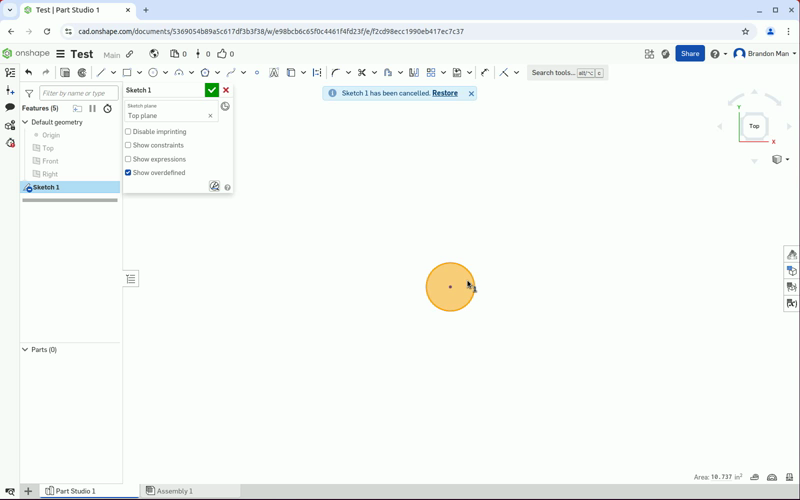
scroll(-6)
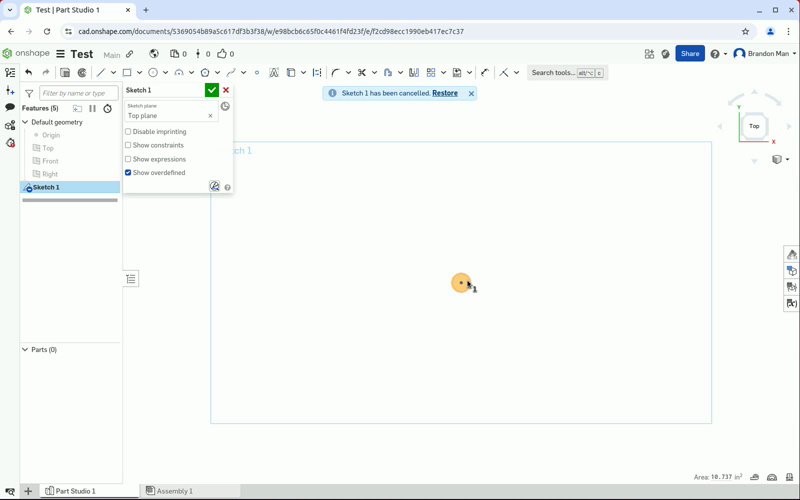
mouse_move(73, 352)
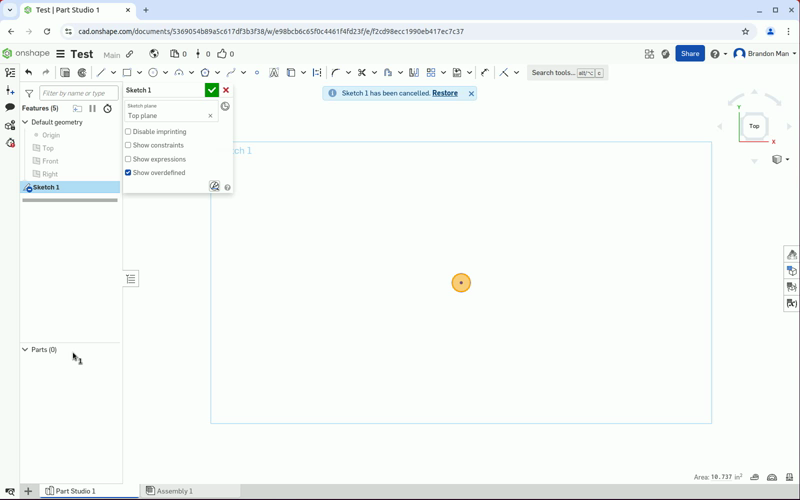
key(shift+y)
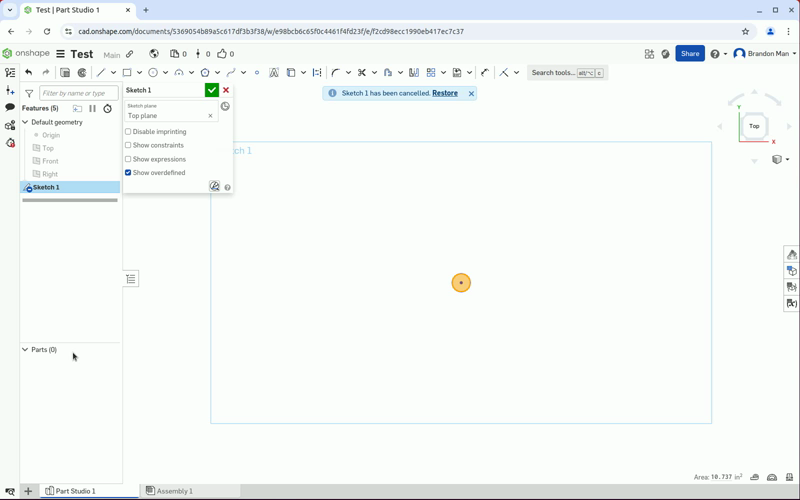
key(shift+e)
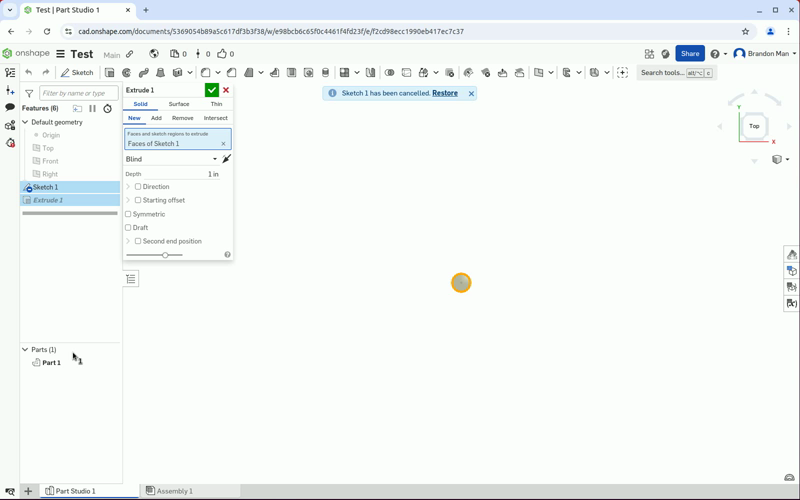
mouse_move(143, 106)
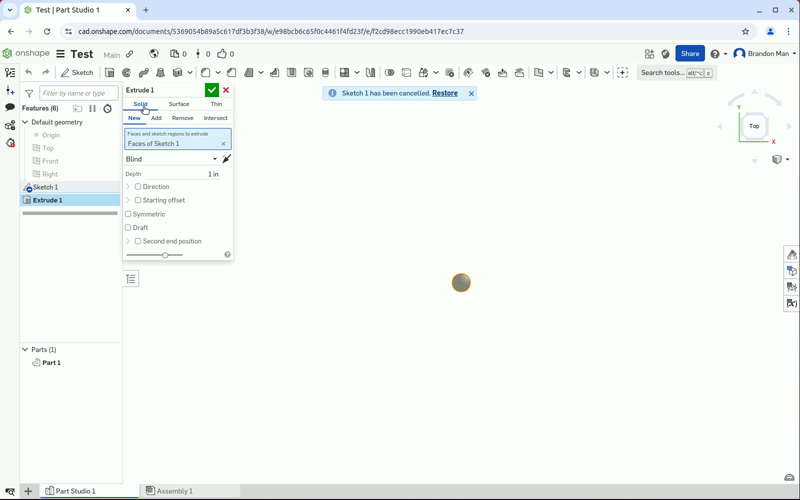
click(143, 106)
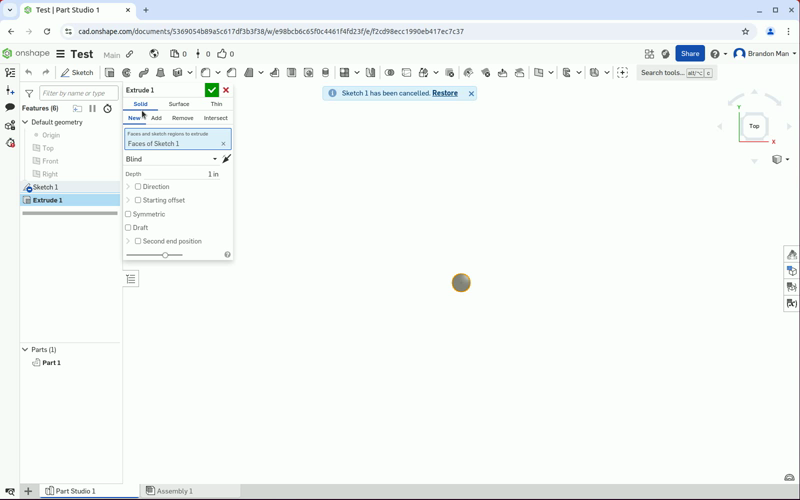
mouse_move(137, 120)
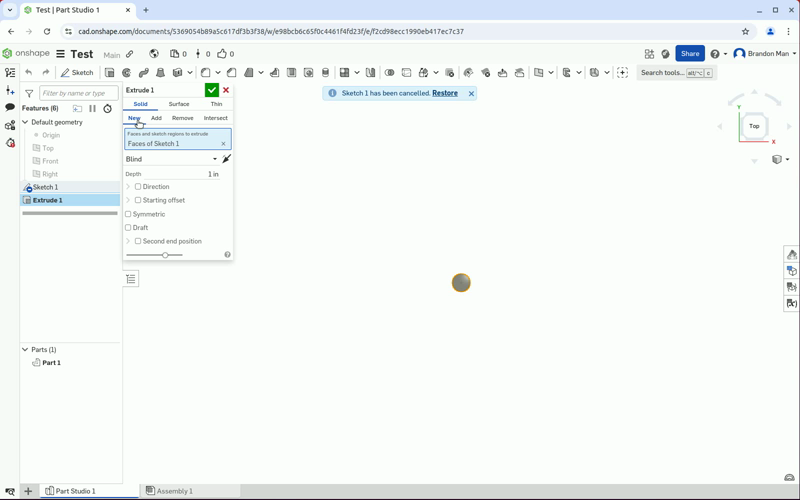
click(137, 120)
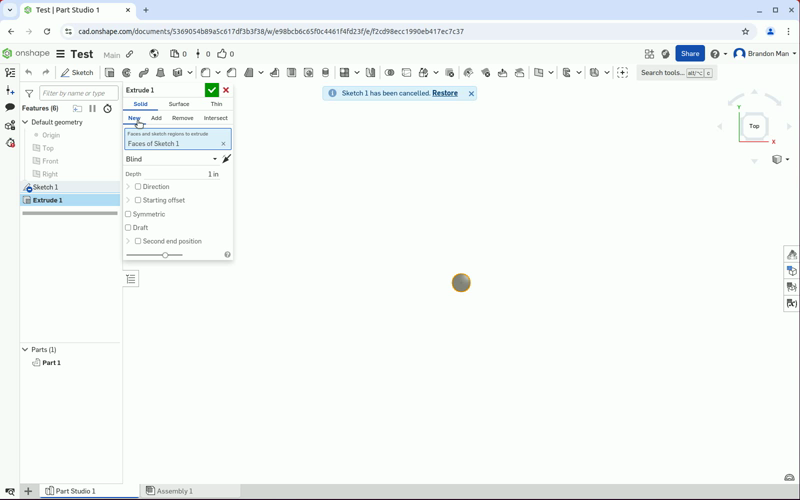
key(tab, 4)
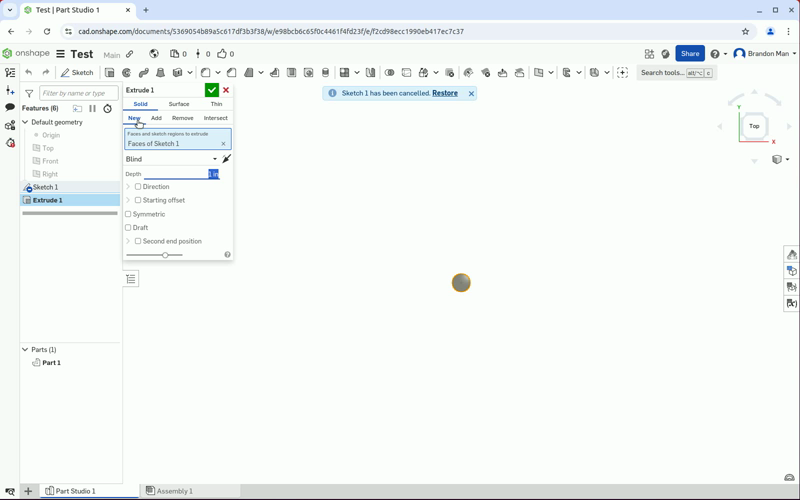
text(11.554)
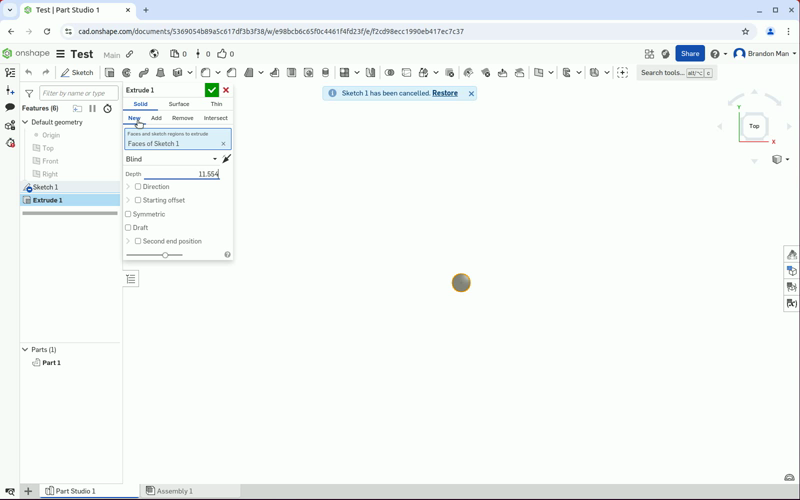
key(enter)
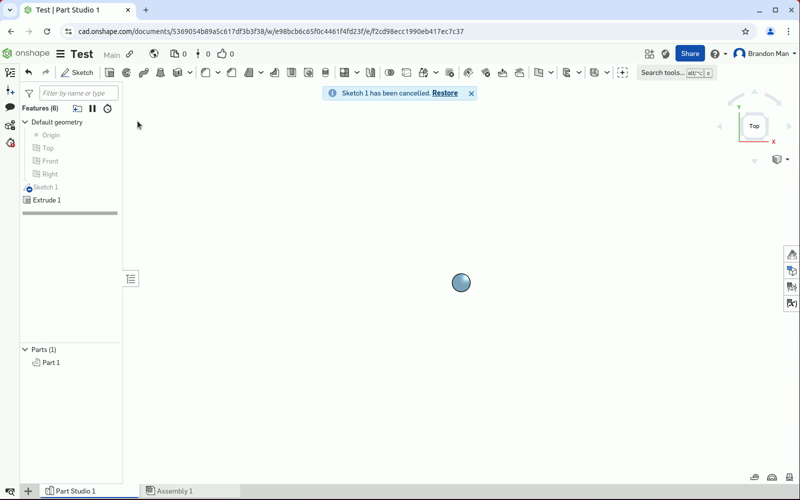
key(shift+h)
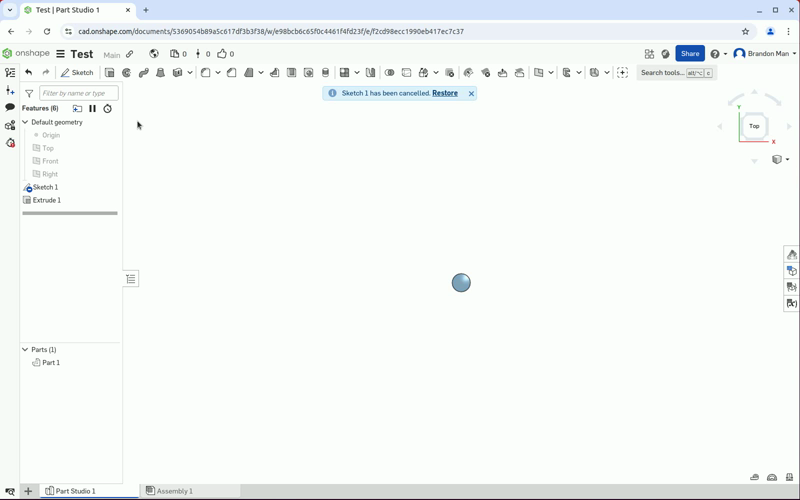
key(shift+h)
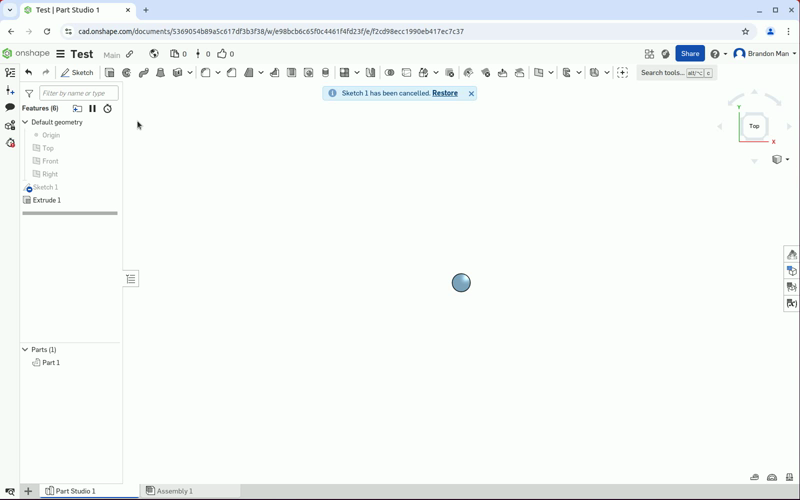
mouse_move(73, 189)
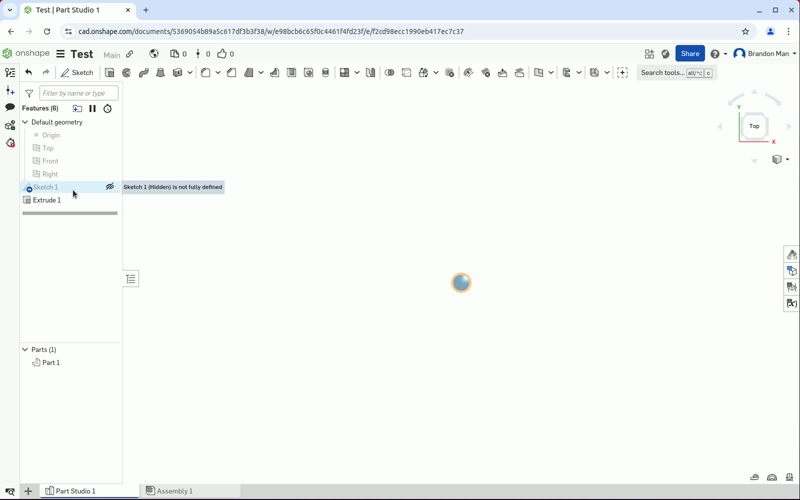
click(73, 189)
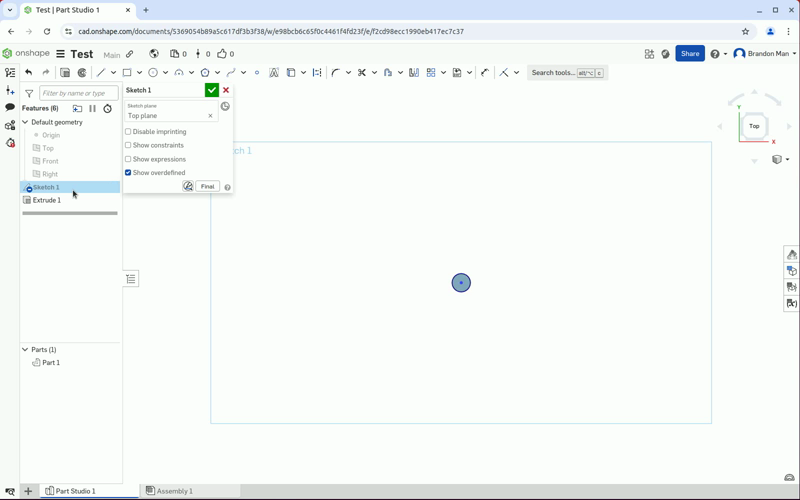
mouse_move(229, 92)
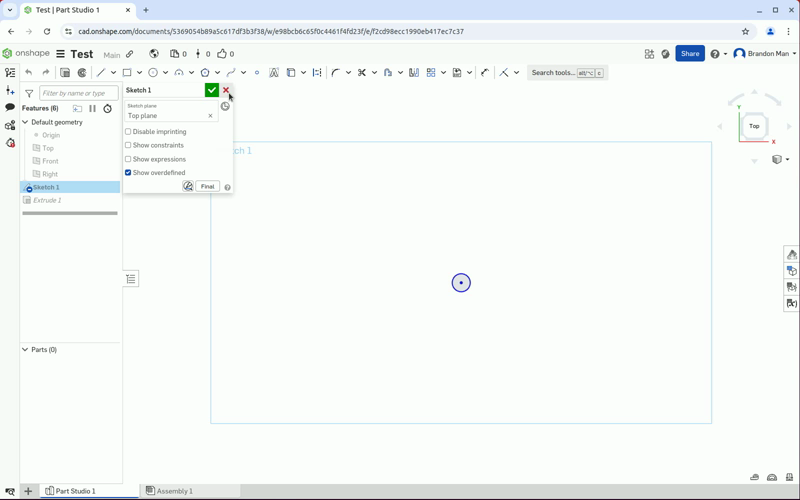
click(229, 92)
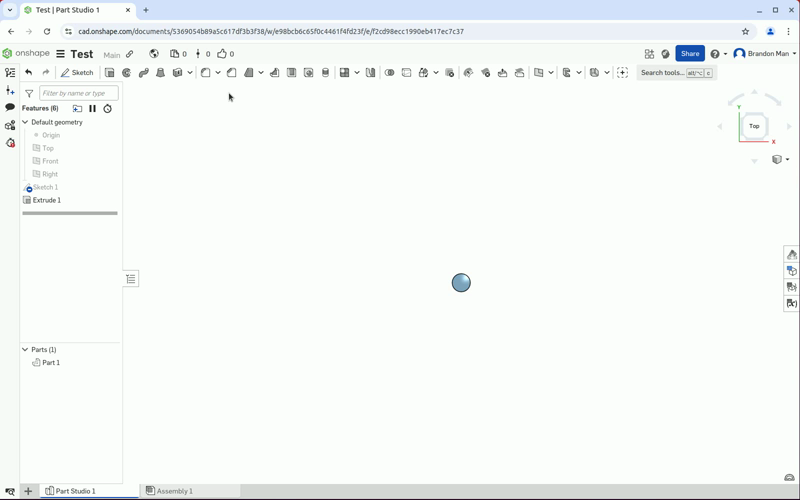
mouse_move(541, 75)
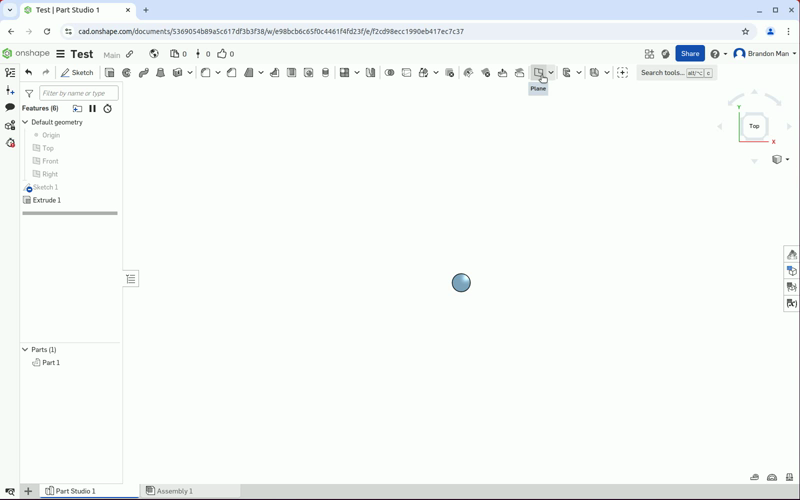
click(541, 75)
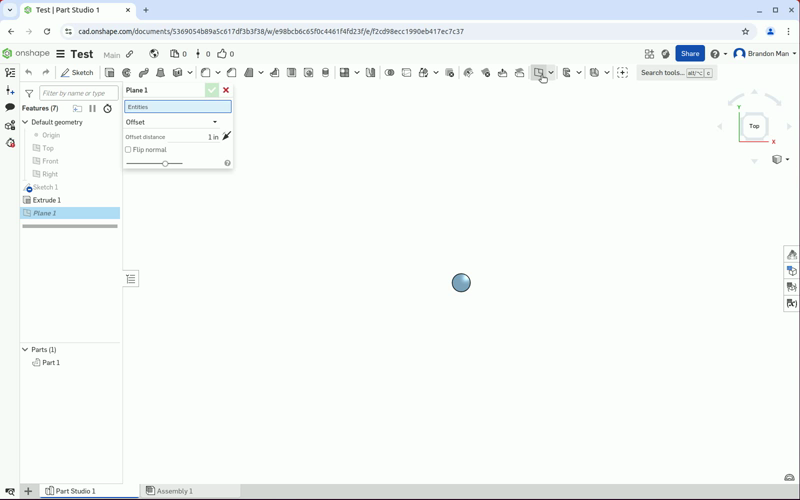
mouse_move(73, 150)
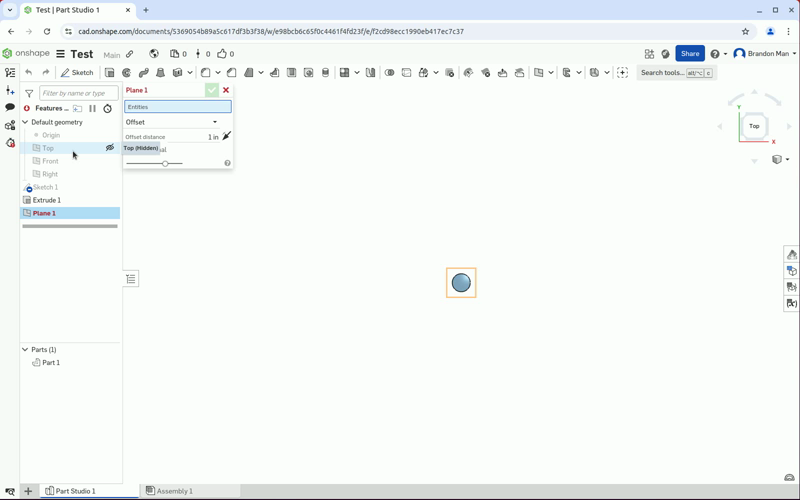
click(73, 150)
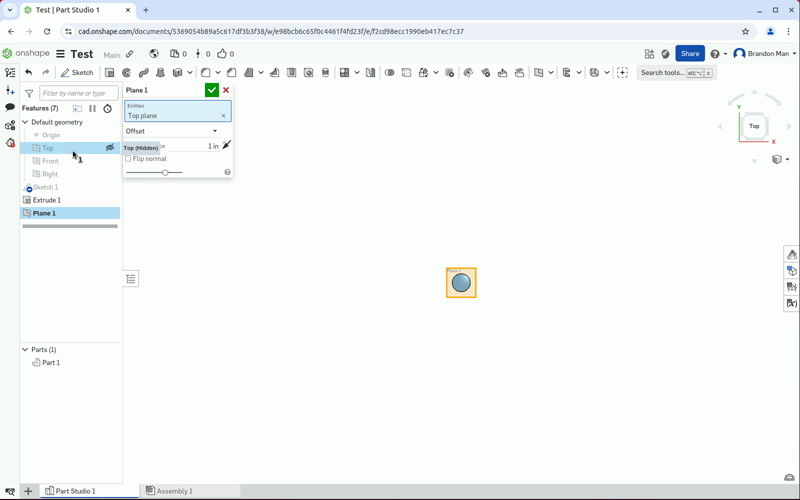
key(tab, 2)
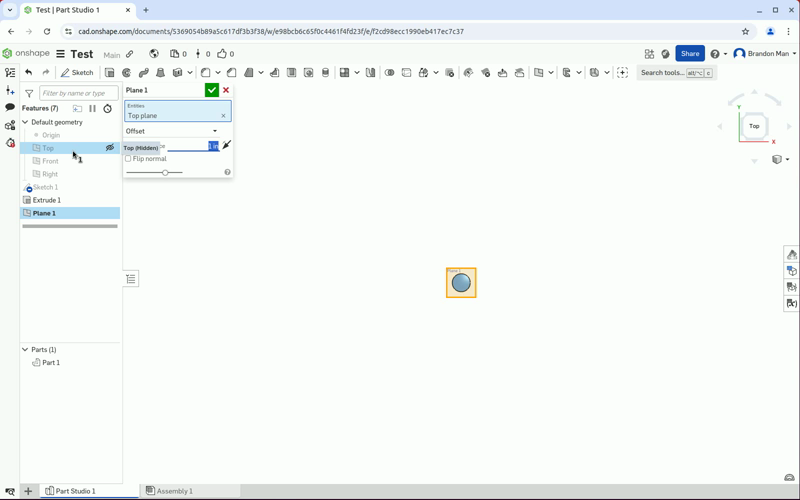
text(11.554)
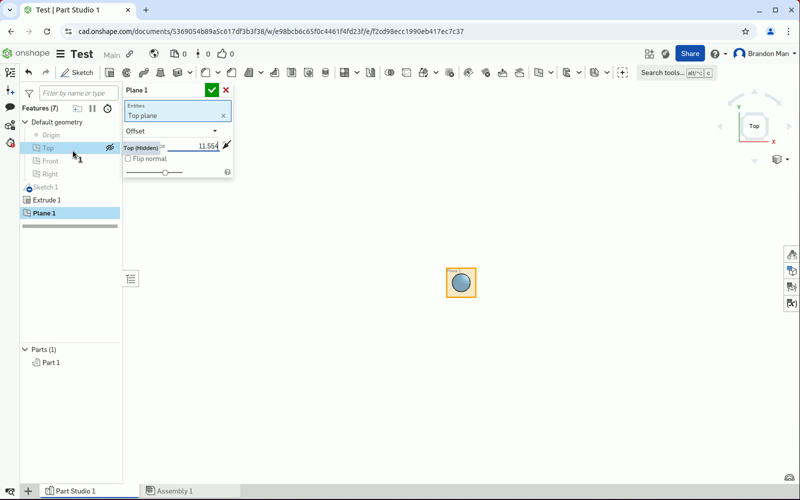
key(enter, 2)
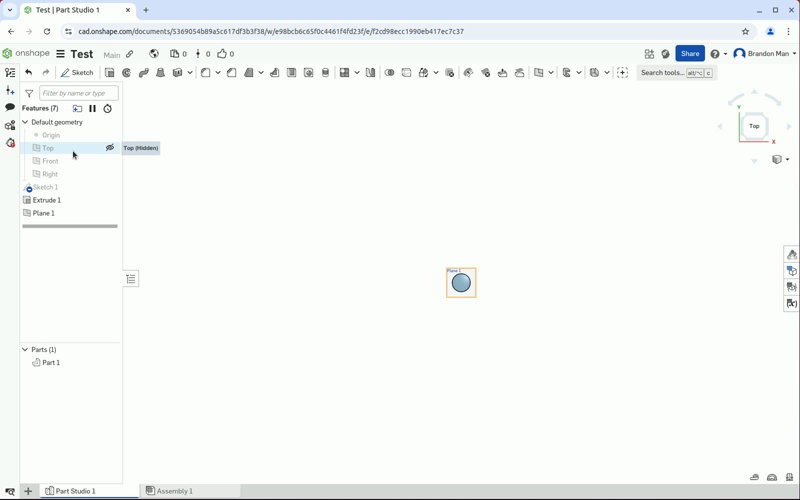
key(shift+s)
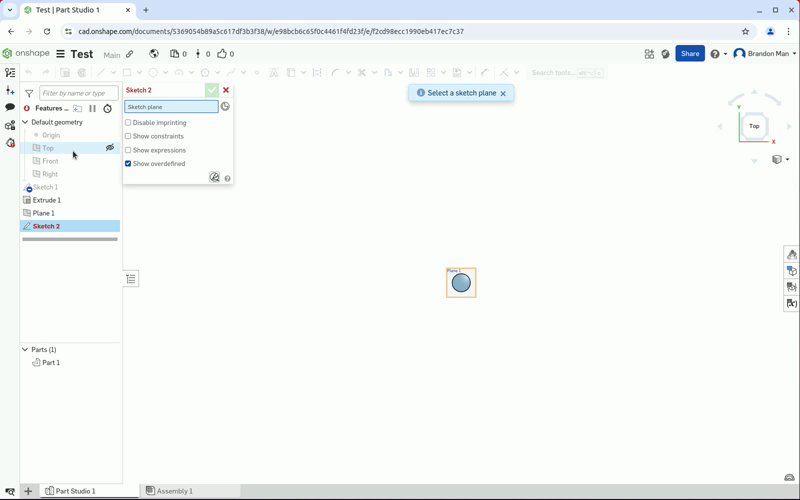
mouse_move(73, 215)
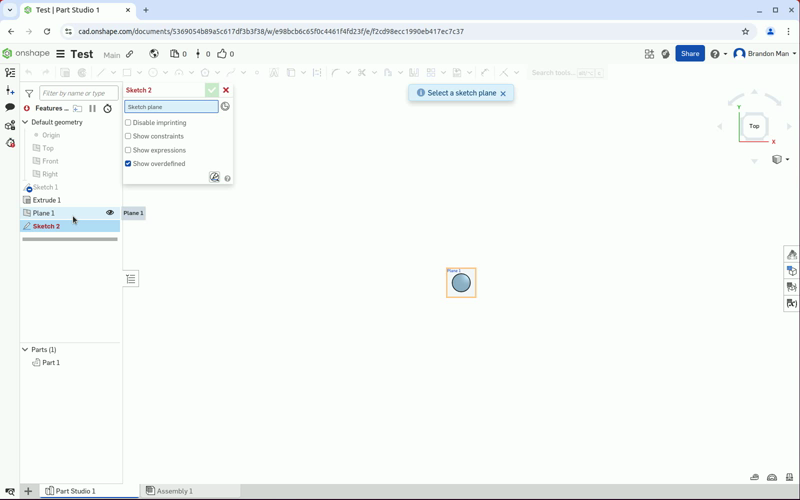
click(73, 215)
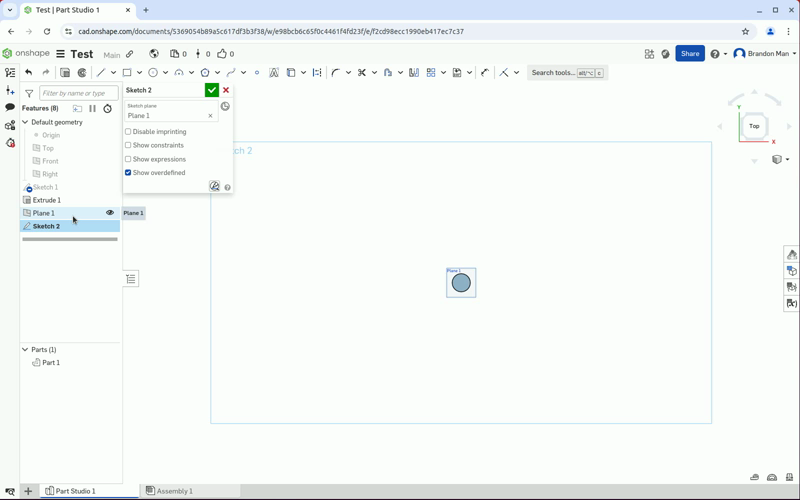
mouse_move(73, 352)
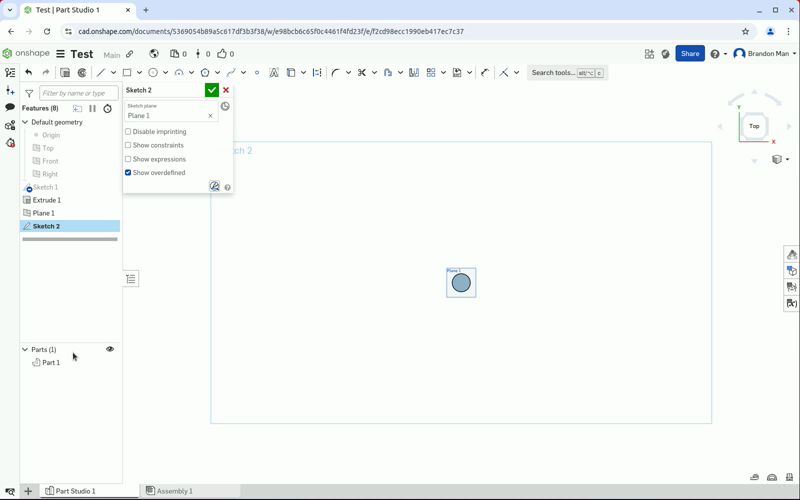
key(y)
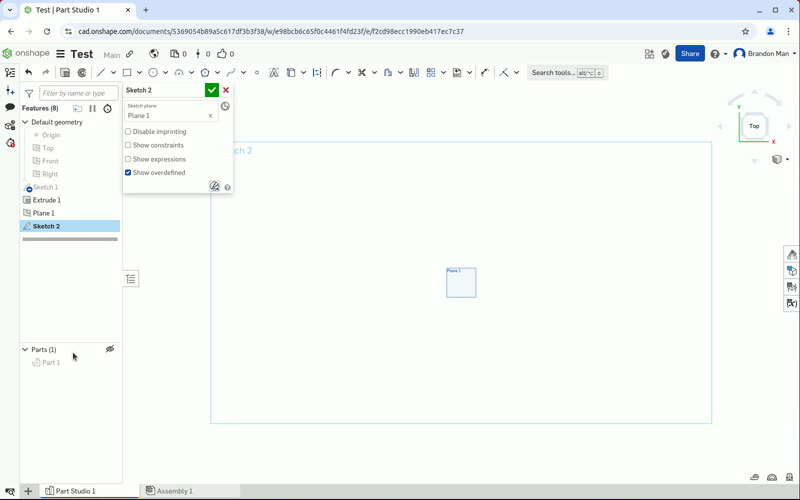
key(c)
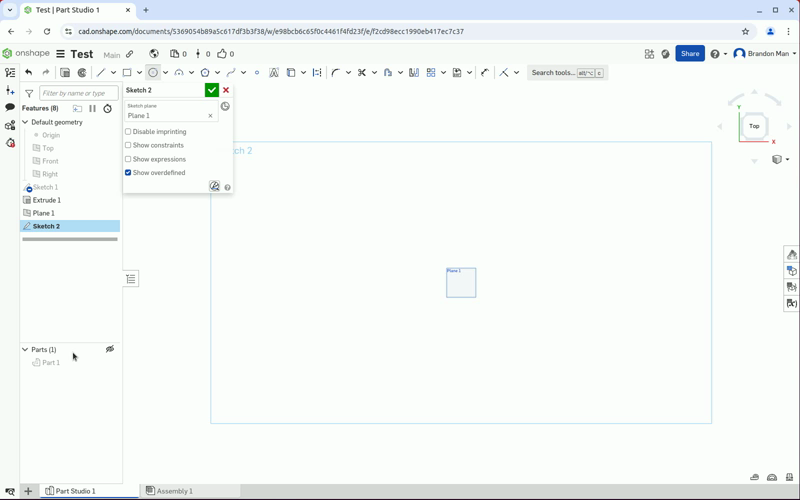
key_down(shift)
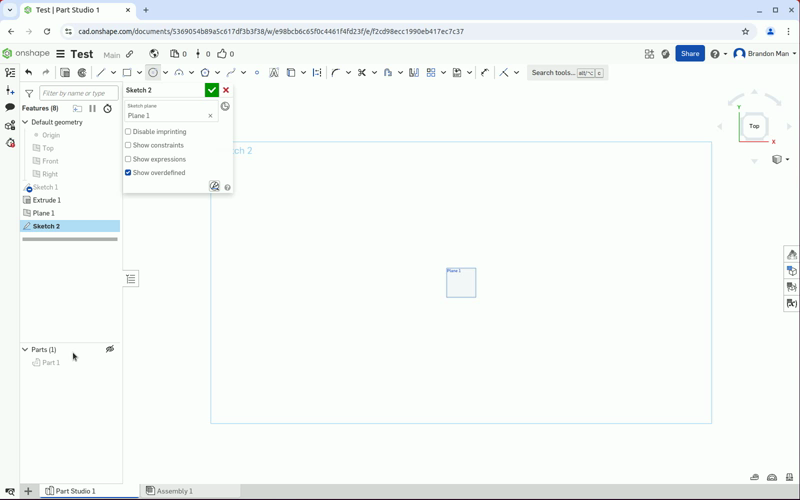
mouse_move(457, 282)
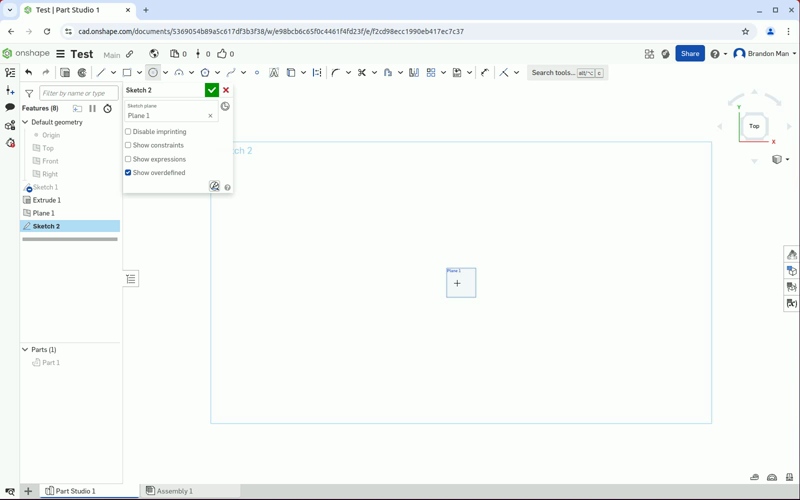
click(457, 282)
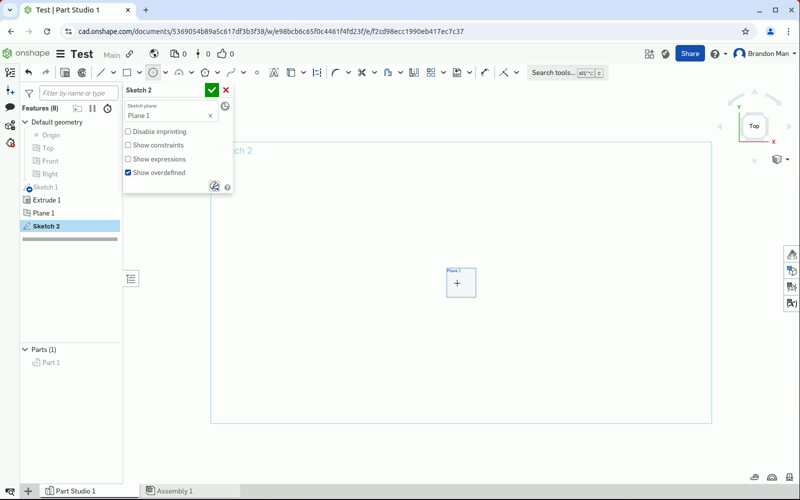
key_up(shift)
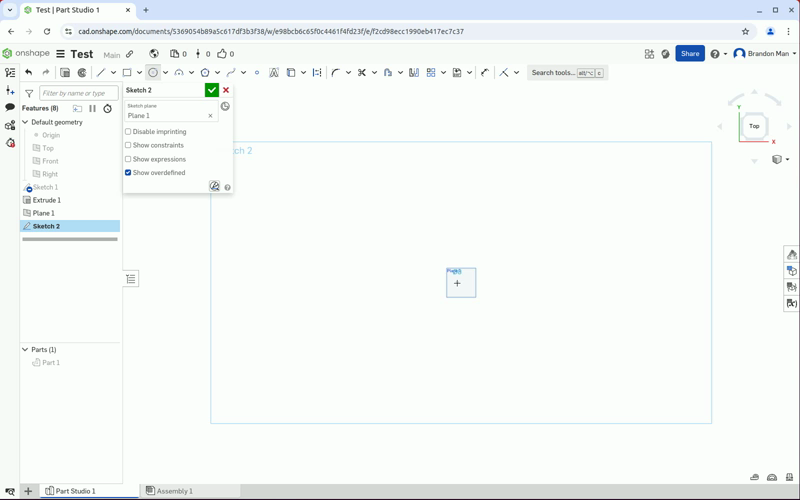
mouse_move(460, 282)
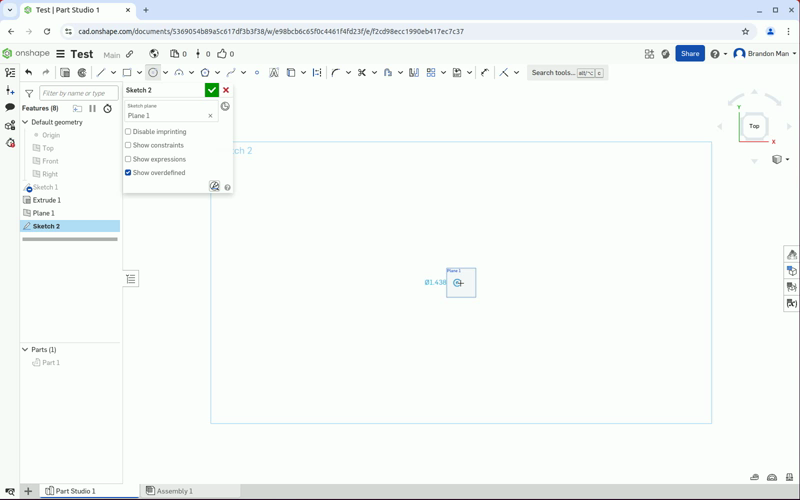
click(460, 282)
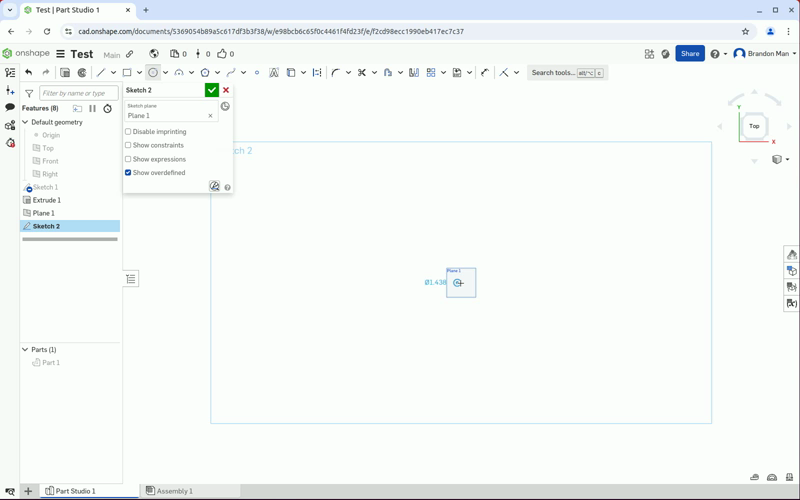
key(esc)
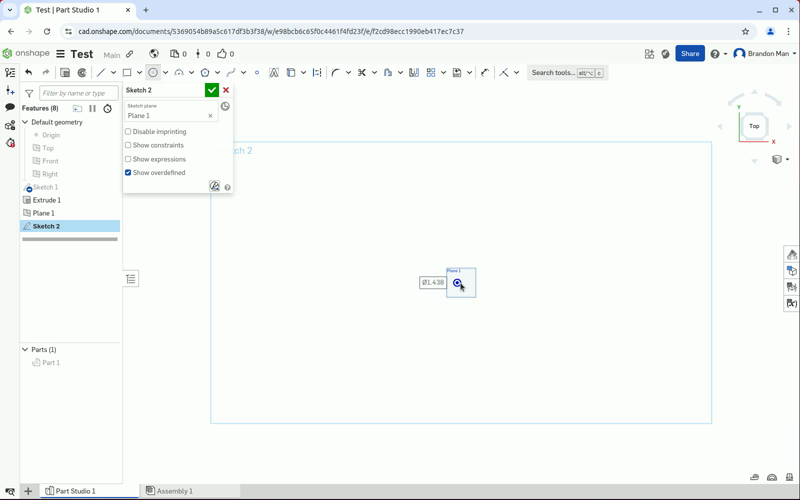
mouse_move(459, 283)
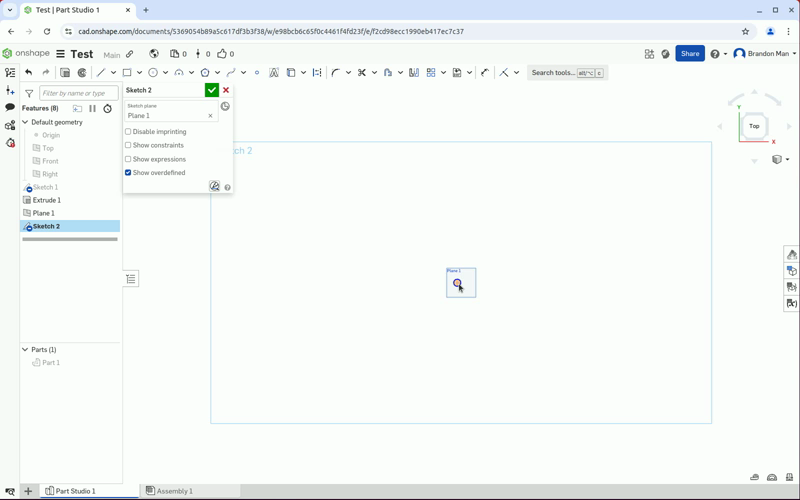
scroll(6)
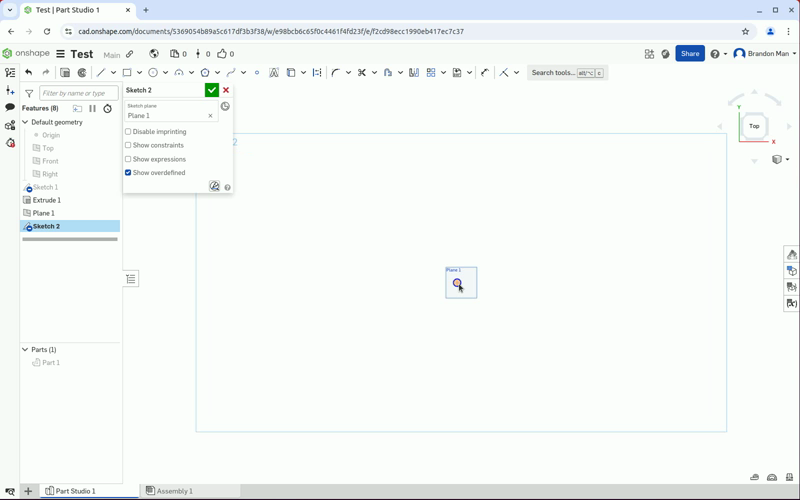
scroll(6)
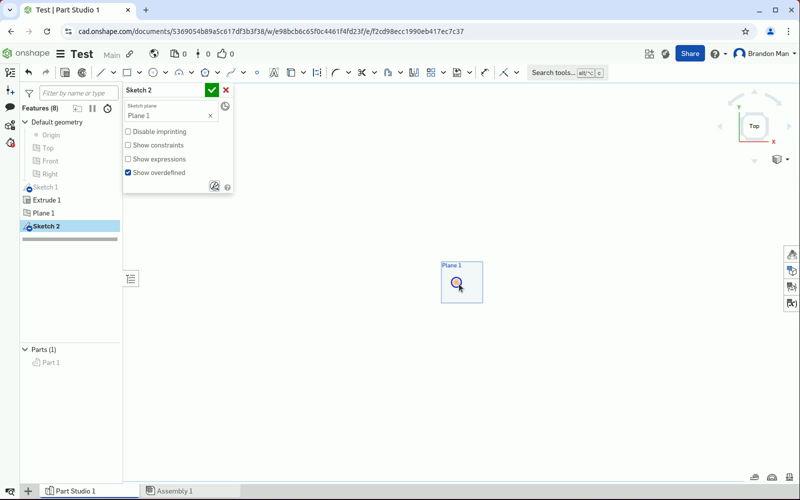
scroll(6)
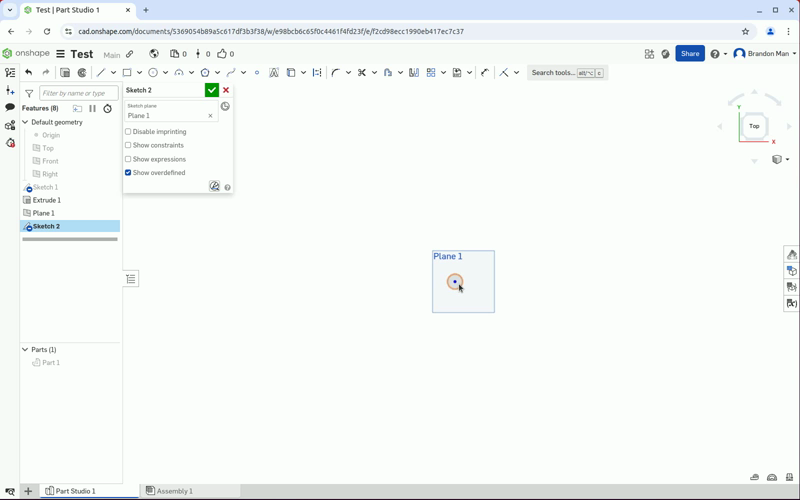
scroll(6)
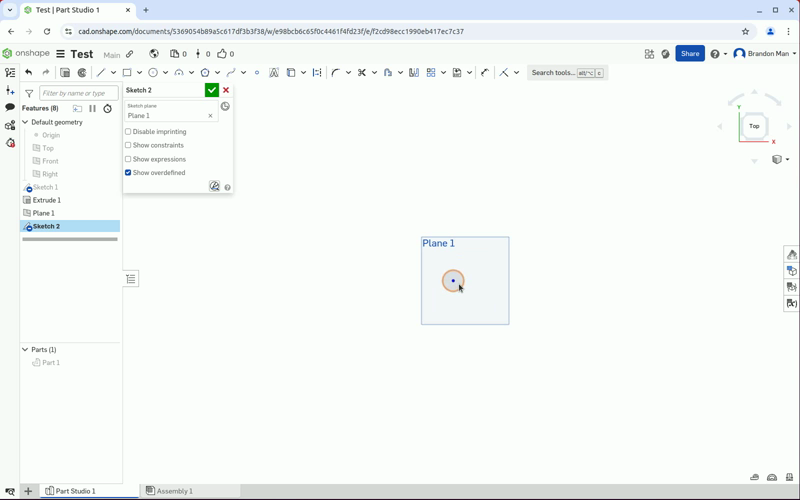
scroll(6)
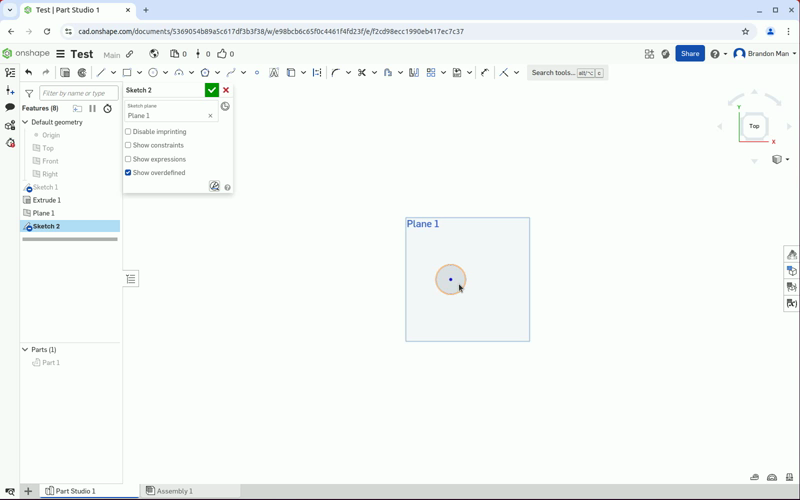
scroll(6)
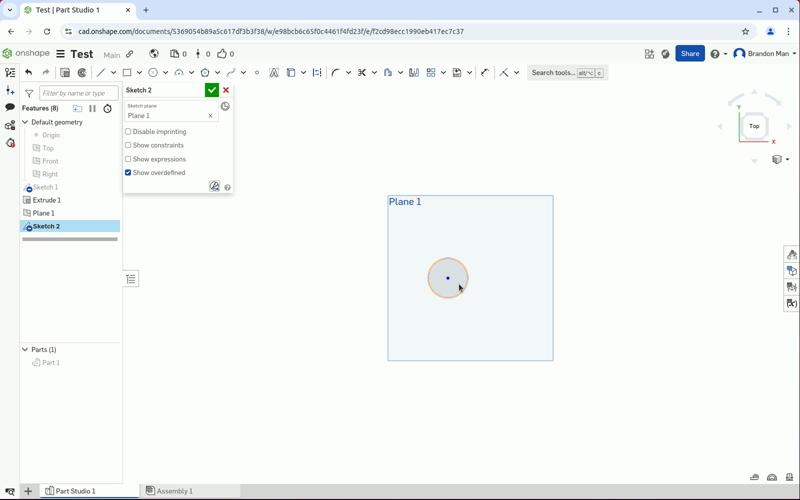
scroll(6)
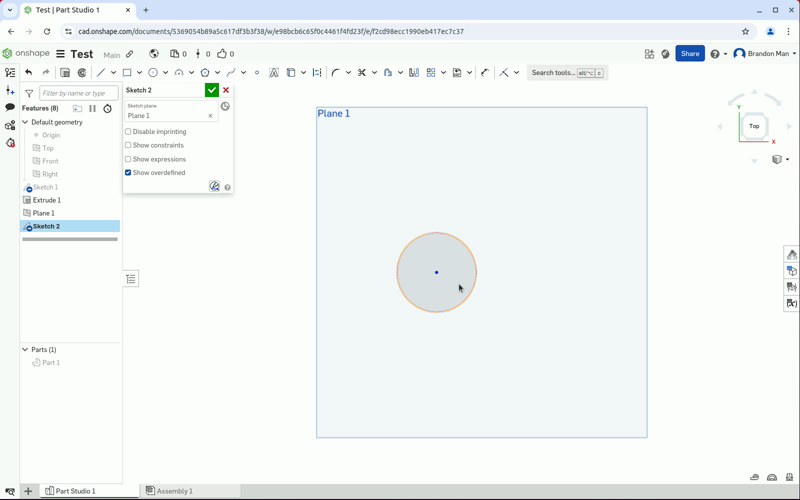
click(459, 283)
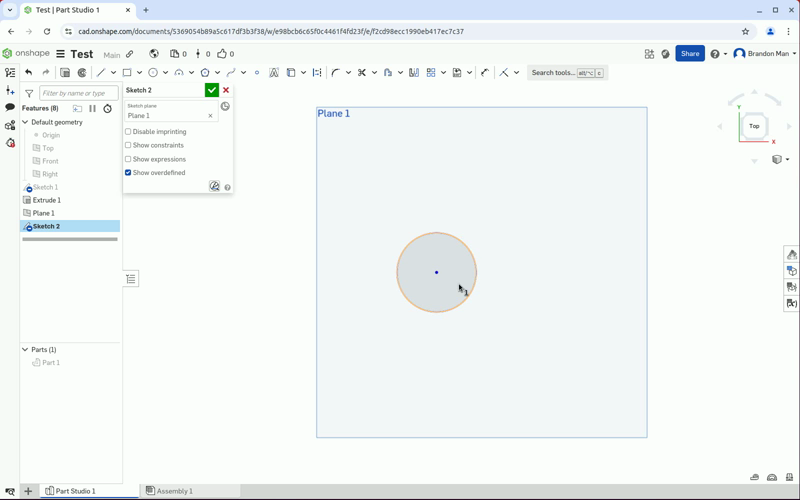
scroll(-6)
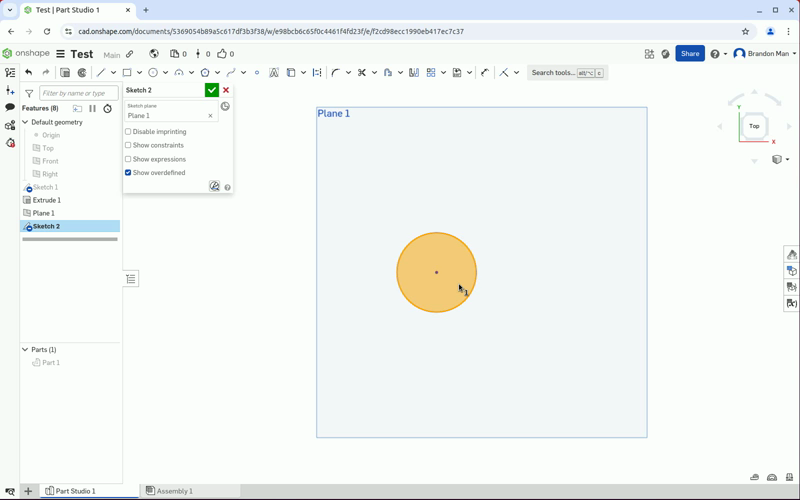
scroll(-6)
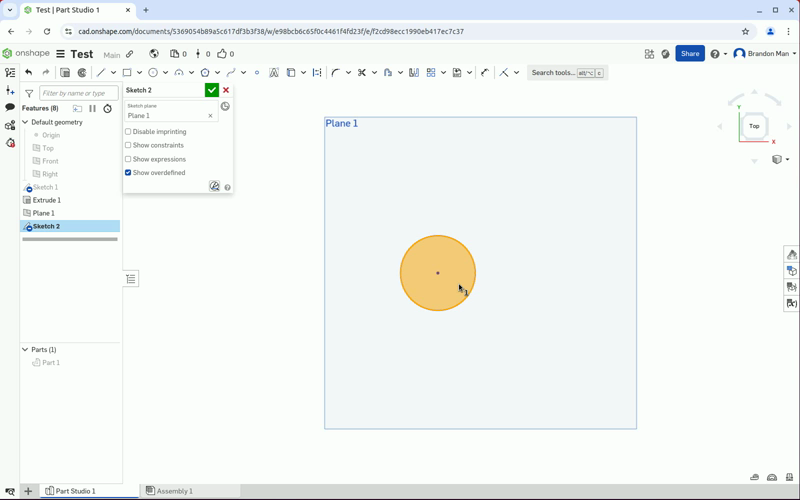
scroll(-6)
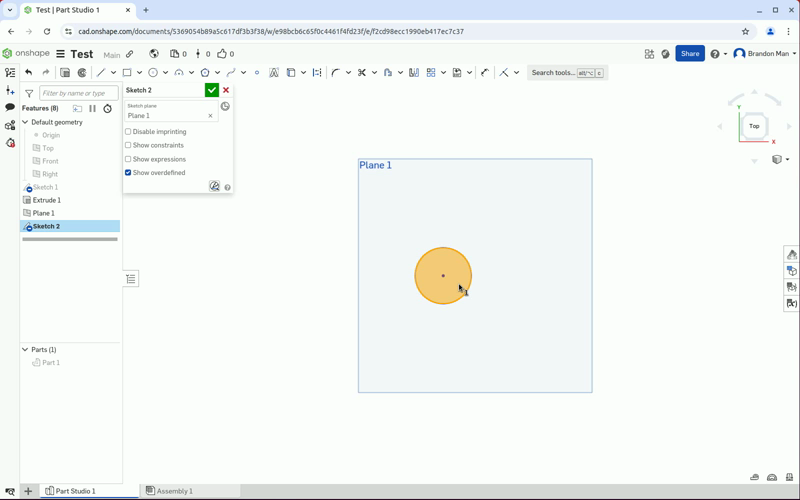
scroll(-6)
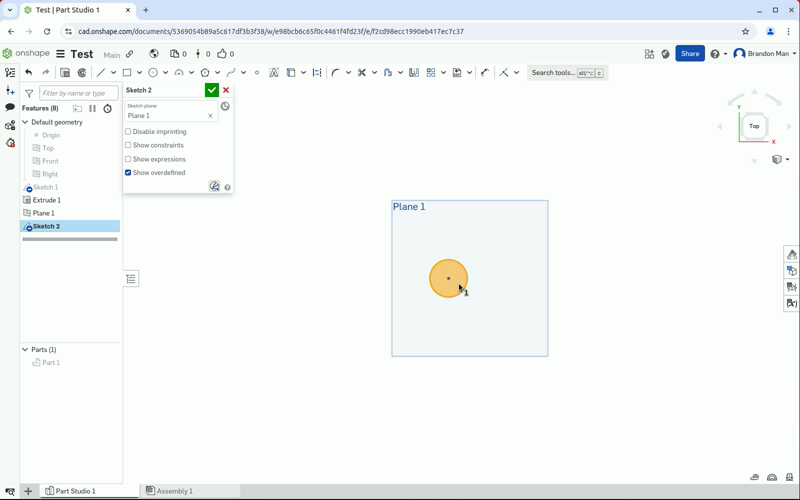
scroll(-6)
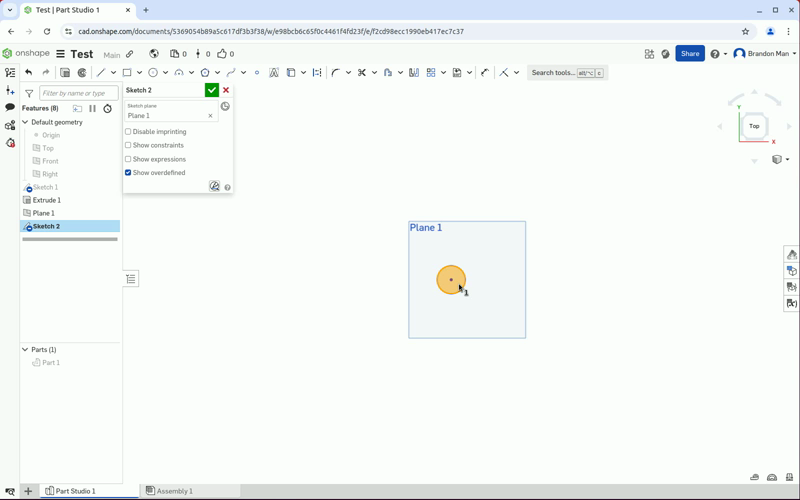
scroll(-6)
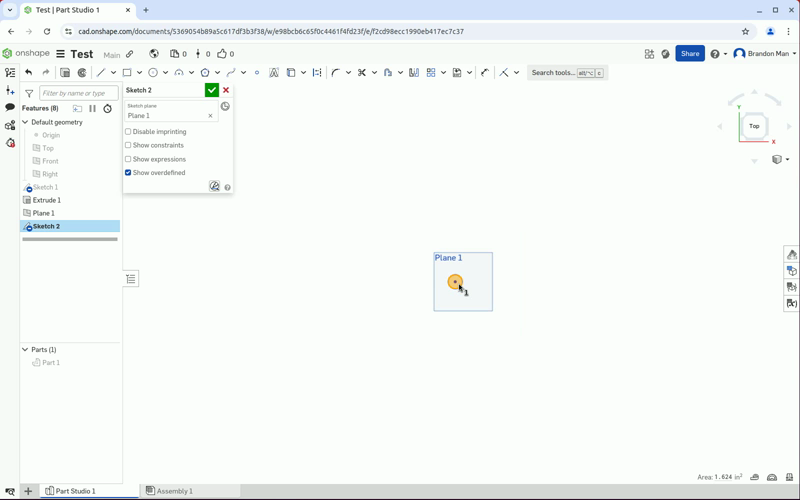
scroll(-6)
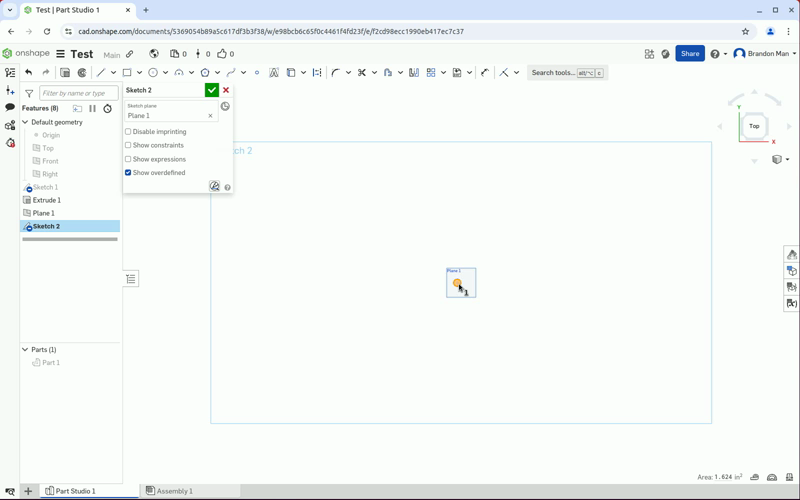
mouse_move(73, 352)
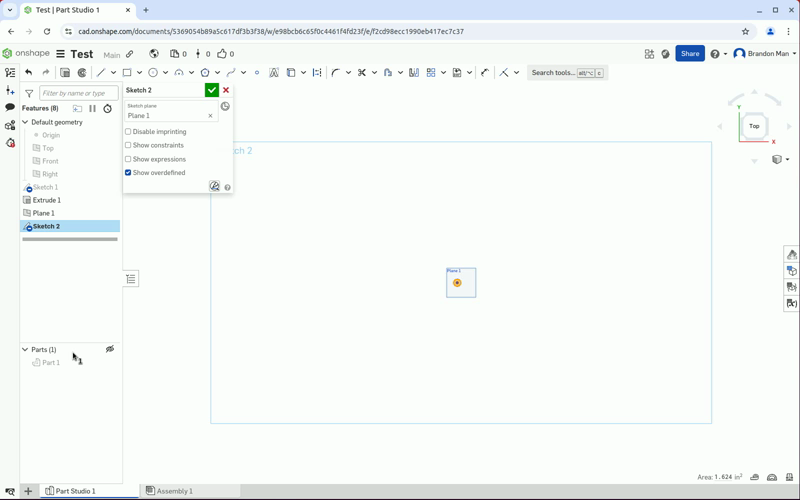
key(shift+y)
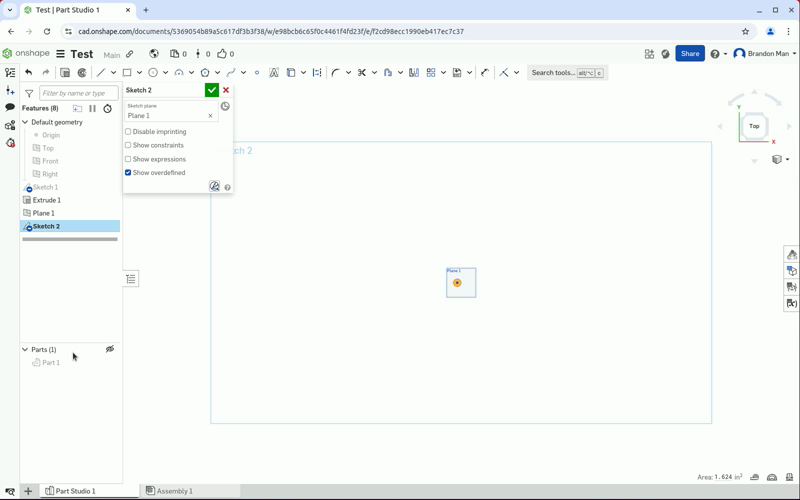
key(shift+e)
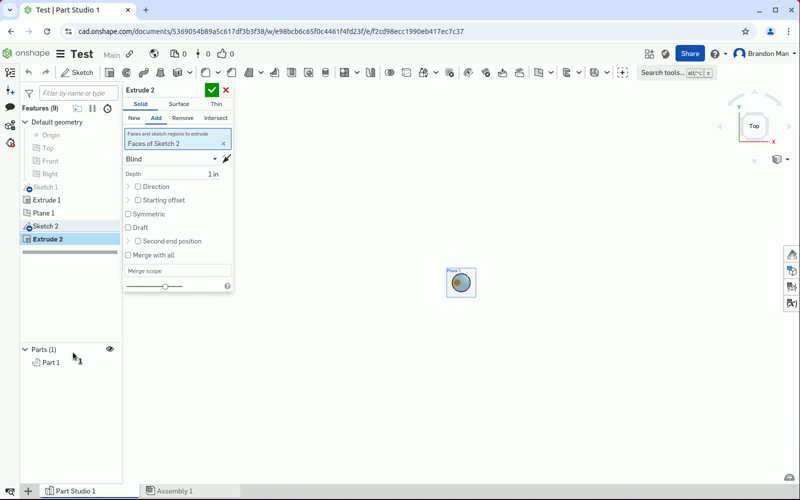
mouse_move(143, 106)
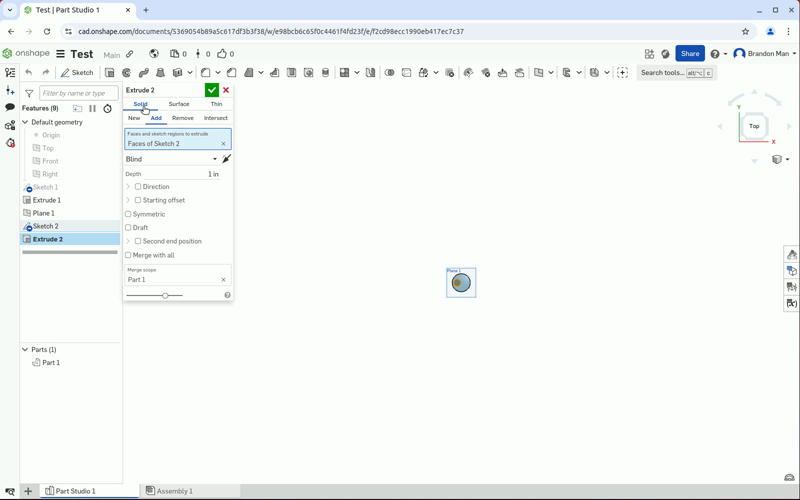
click(143, 106)
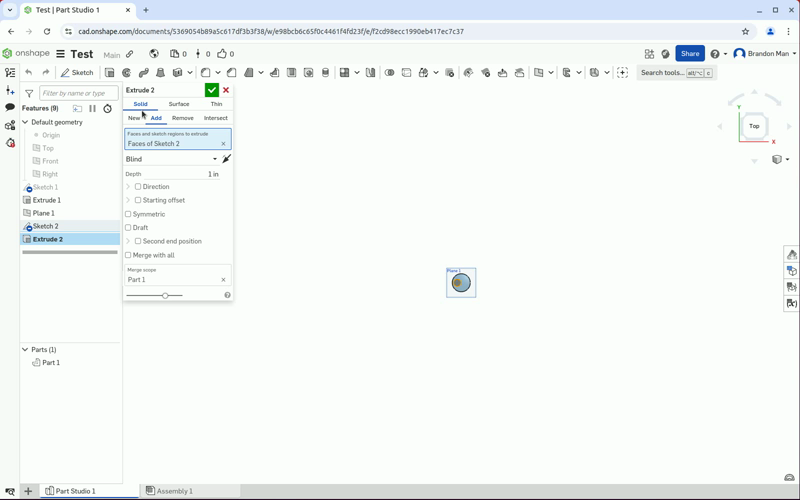
mouse_move(137, 120)
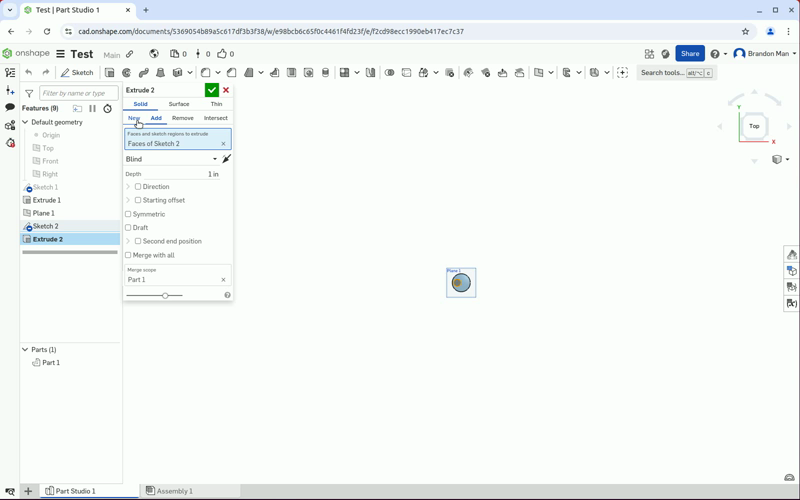
click(137, 120)
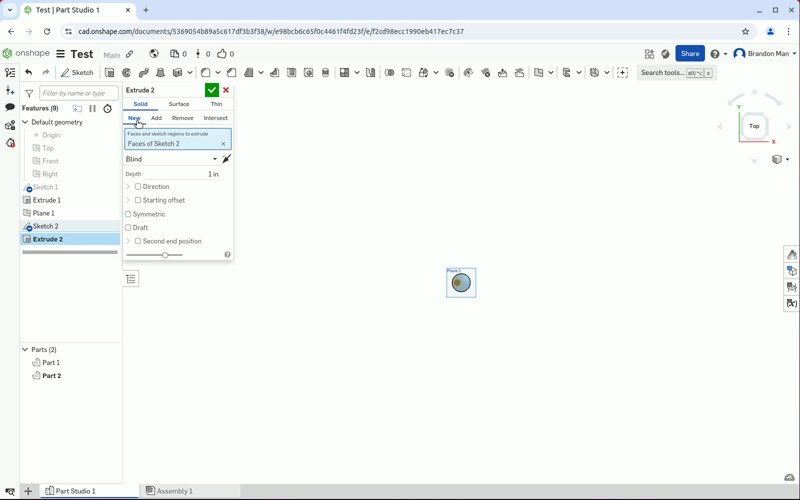
key(tab, 4)
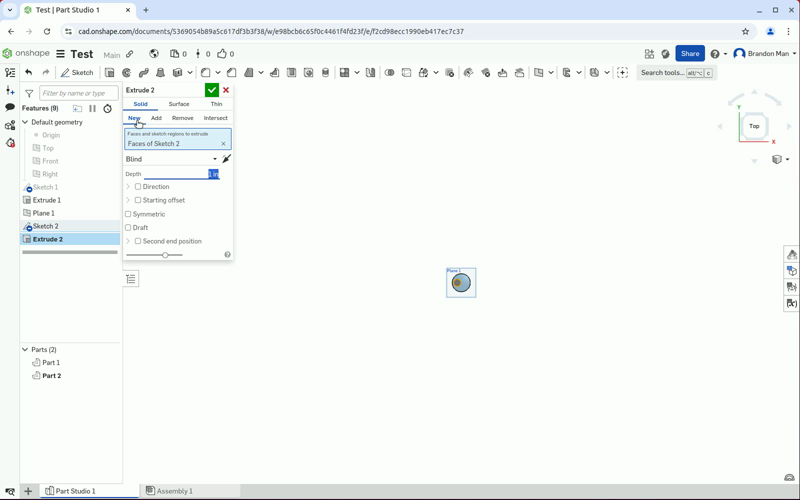
text(11.554)
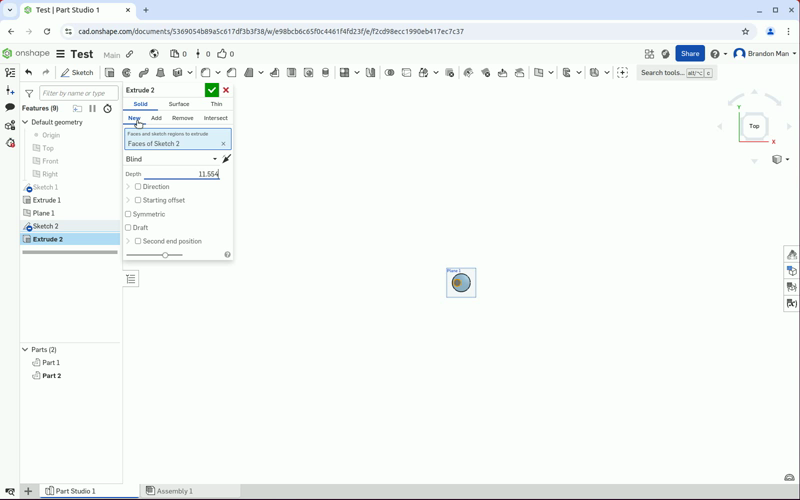
key(enter)
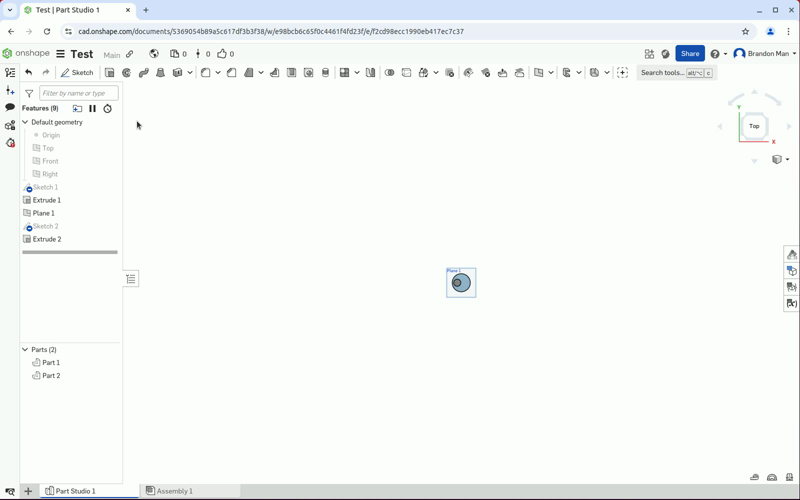
key(shift+h)
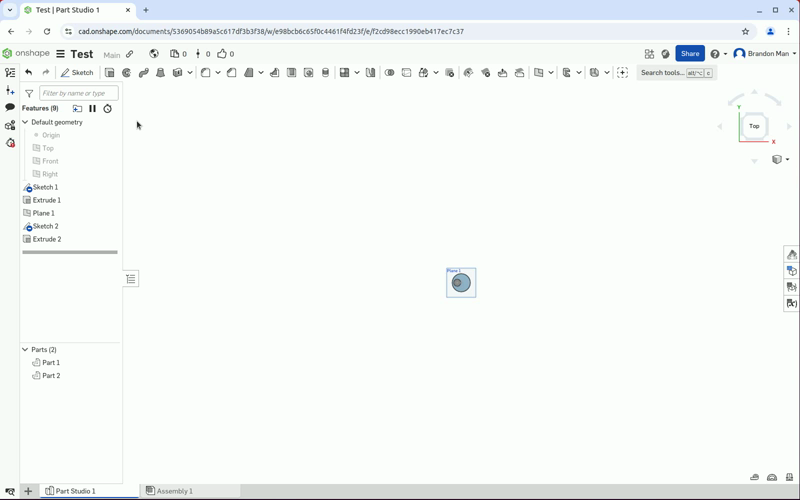
key(shift+h)
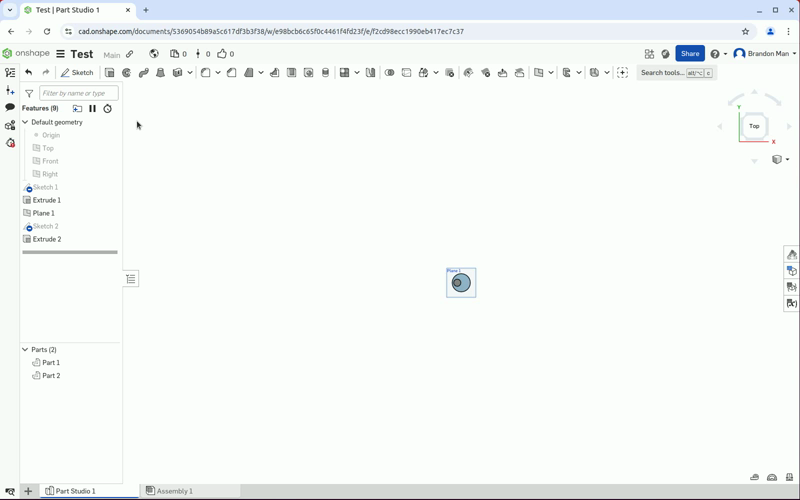
mouse_move(73, 189)
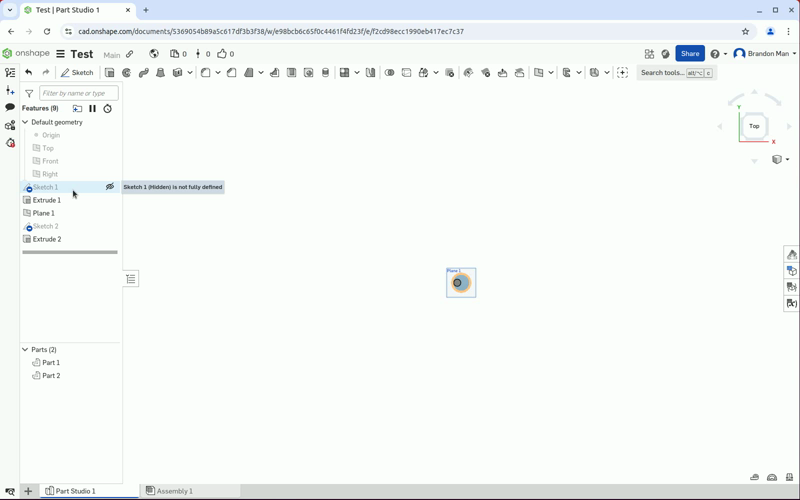
click(73, 189)
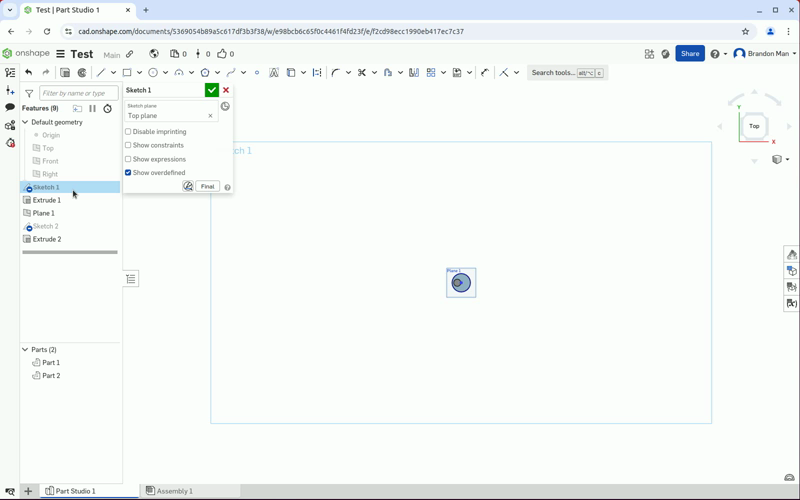
mouse_move(229, 92)
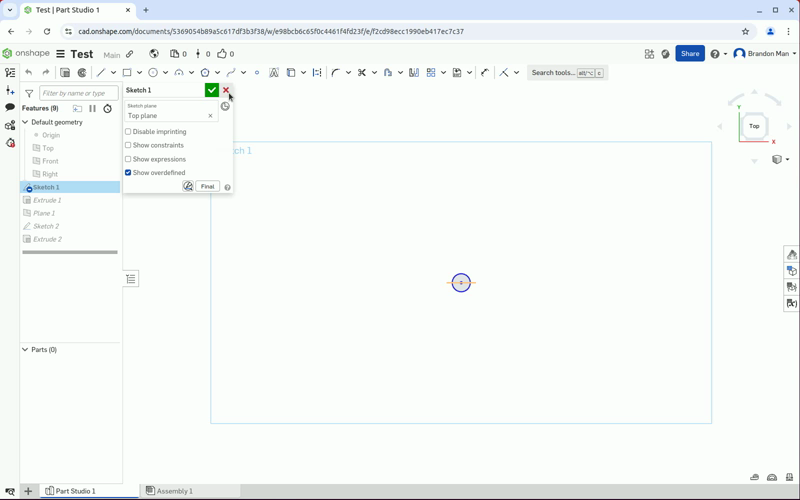
click(229, 92)
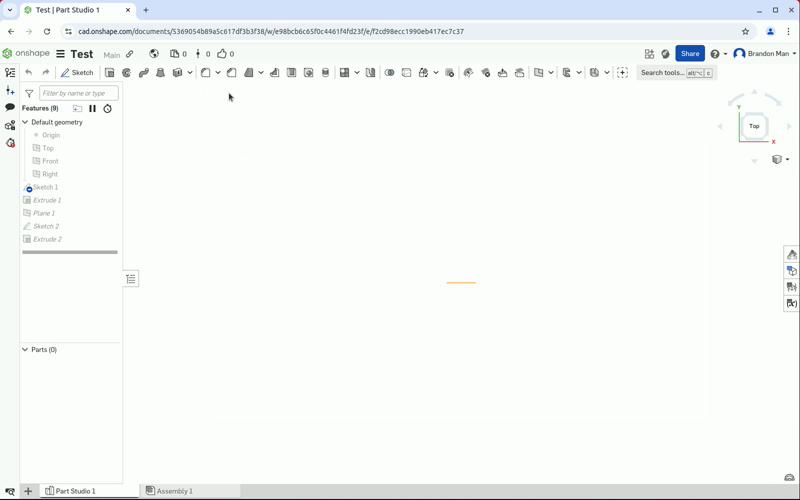
key(shift+s)
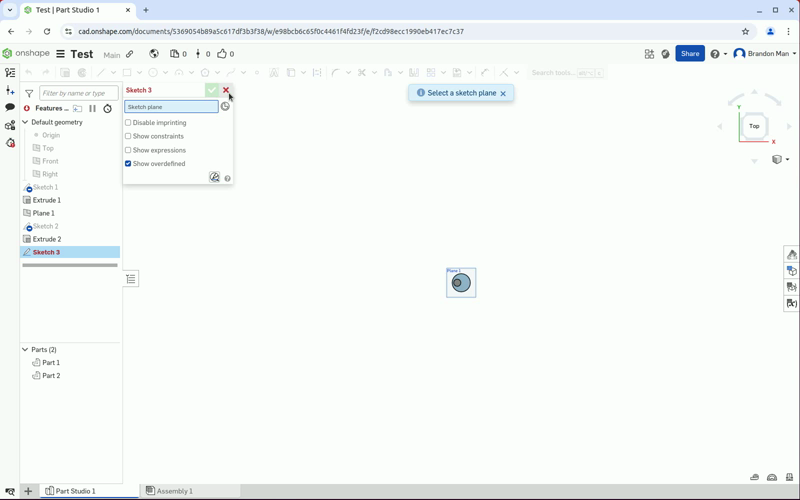
mouse_move(73, 215)
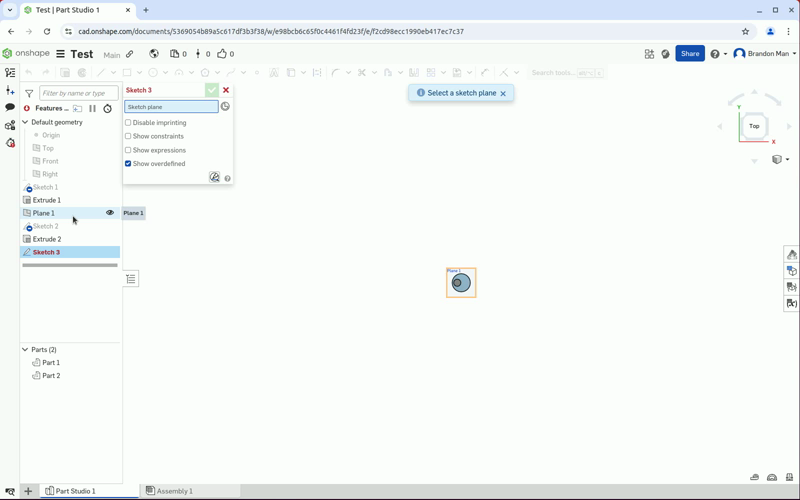
click(73, 215)
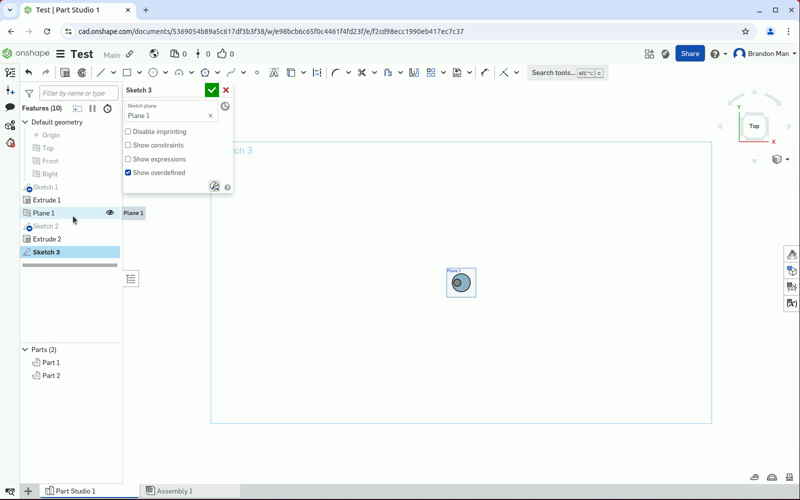
mouse_move(73, 352)
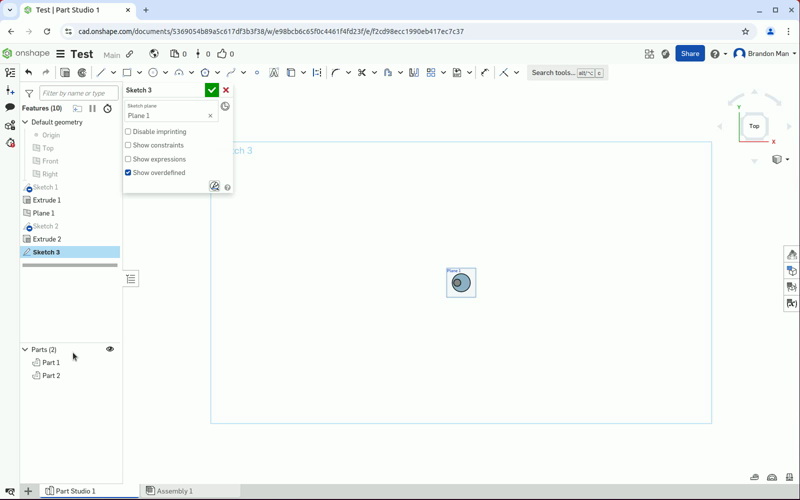
key(y)
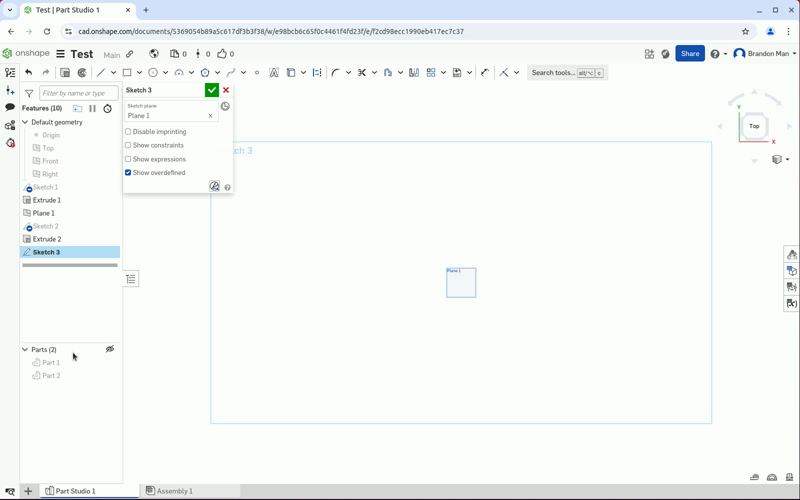
key(c)
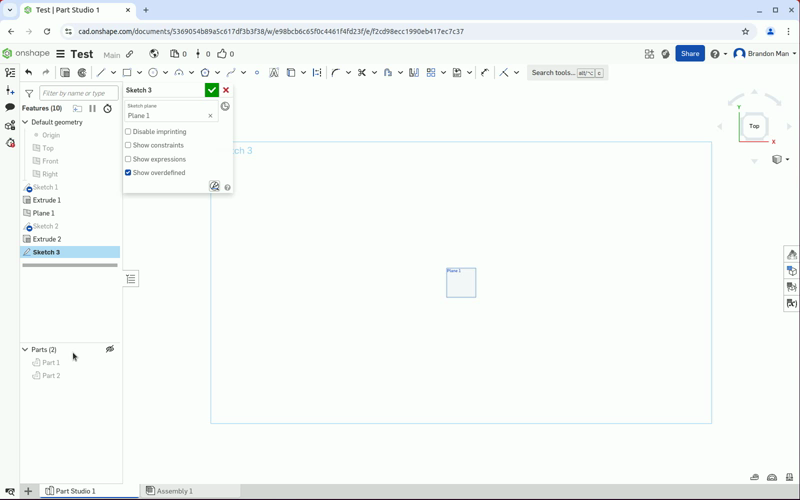
key_down(shift)
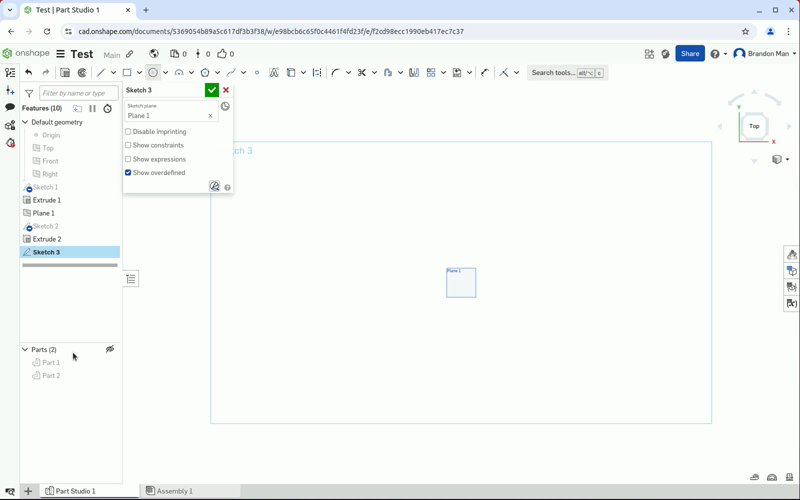
mouse_move(465, 282)
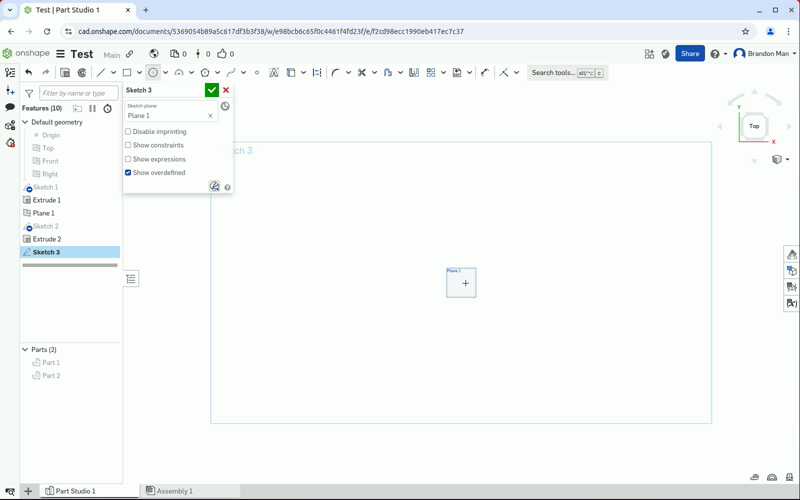
click(465, 282)
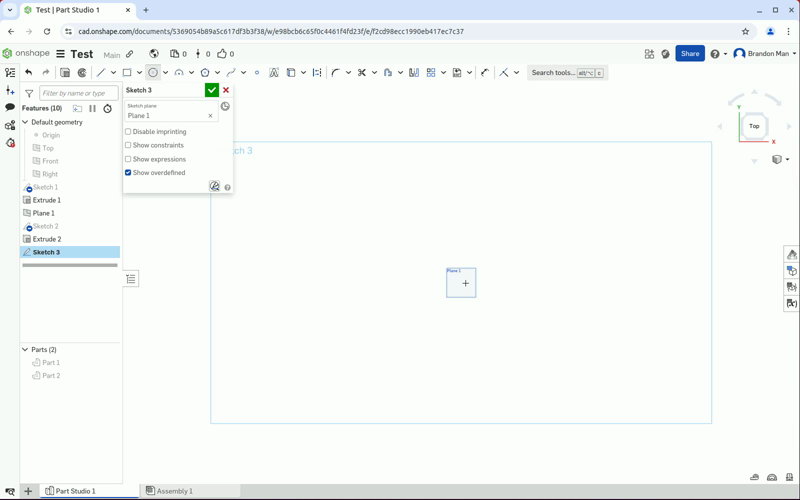
key_up(shift)
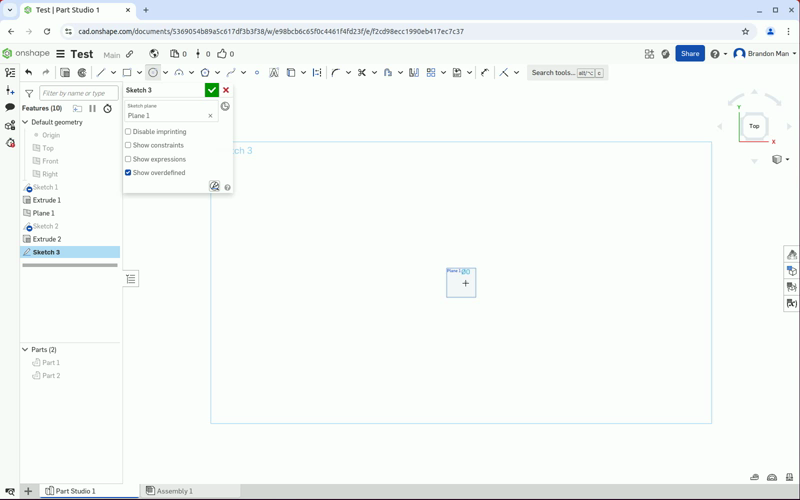
mouse_move(469, 282)
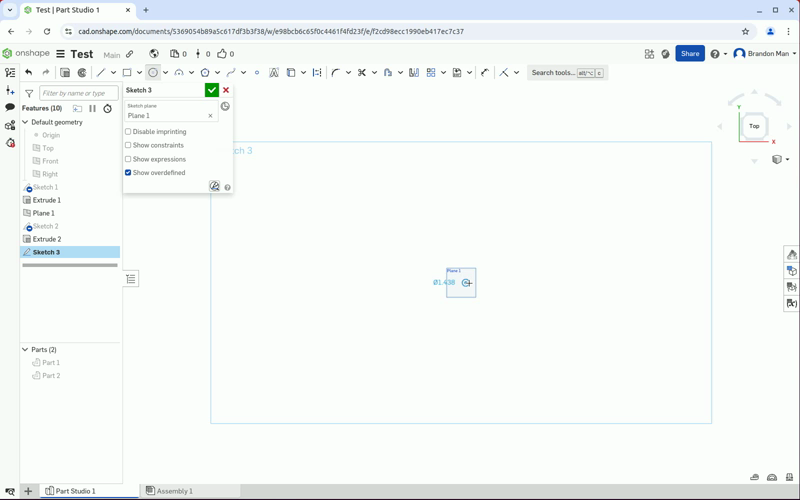
click(469, 282)
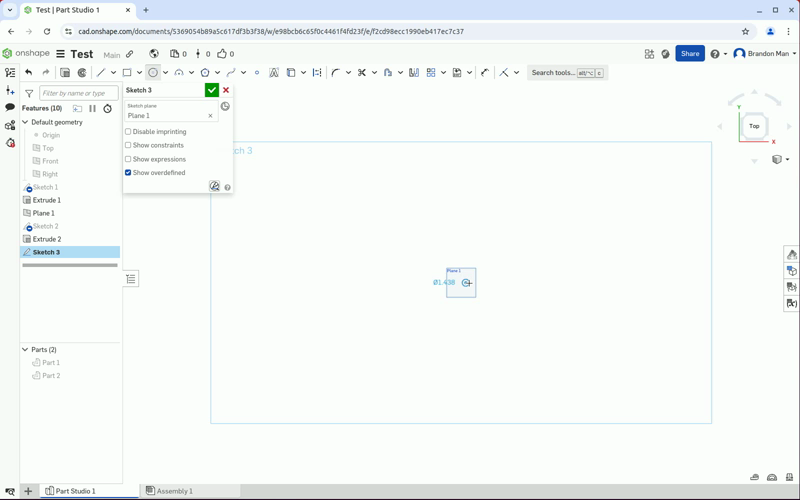
key(esc)
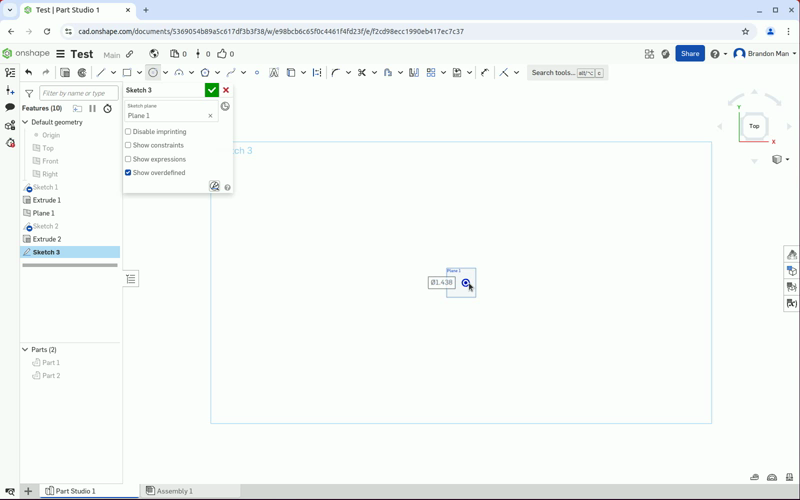
mouse_move(463, 284)
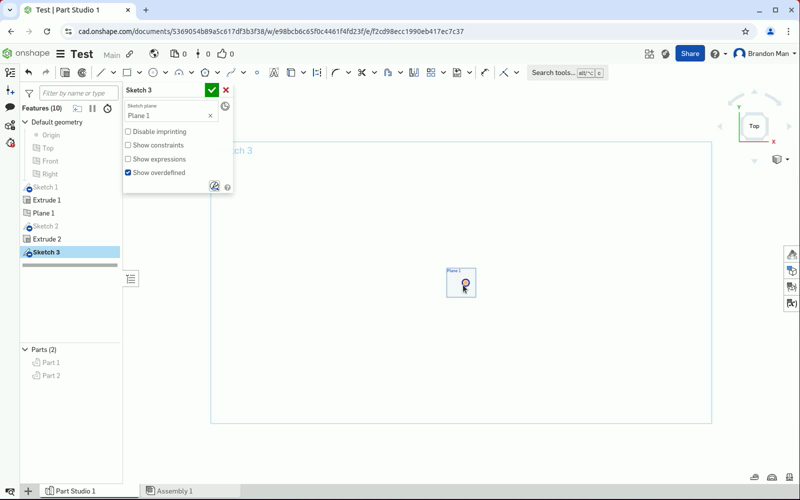
scroll(6)
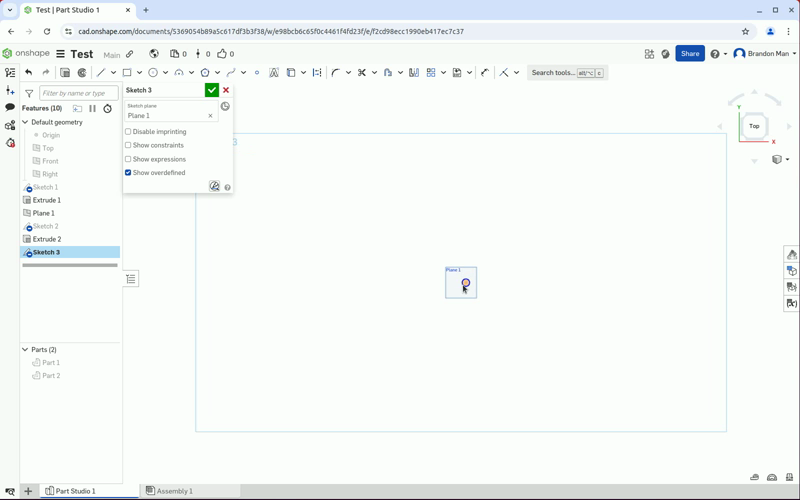
scroll(6)
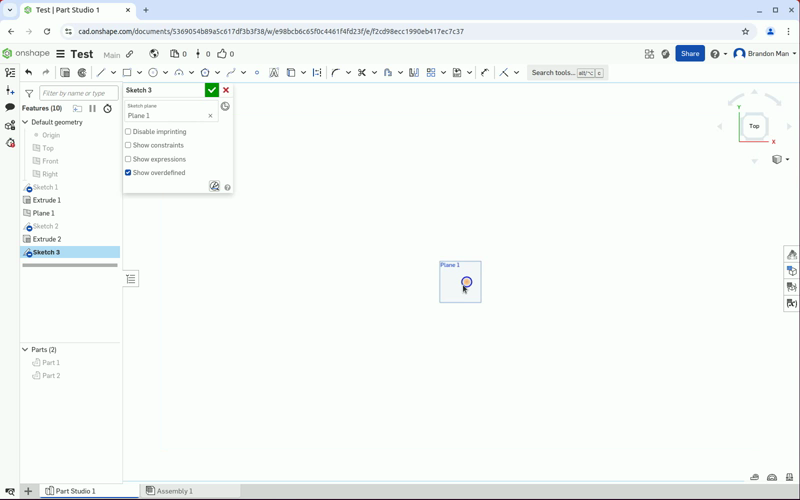
scroll(6)
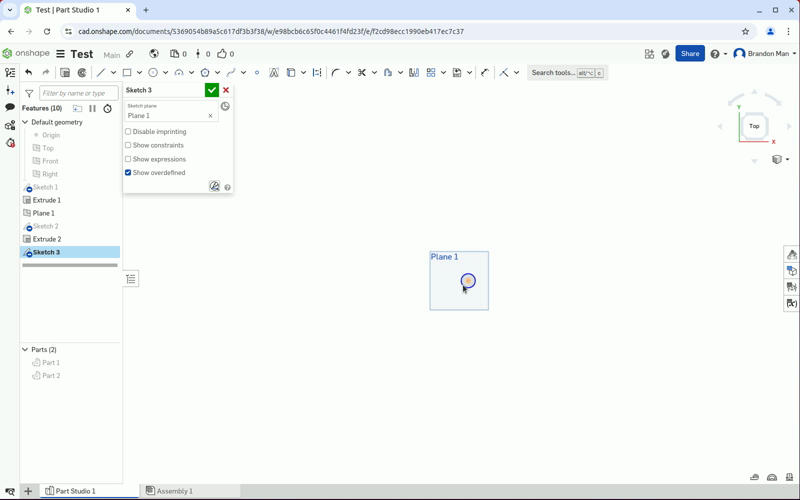
scroll(6)
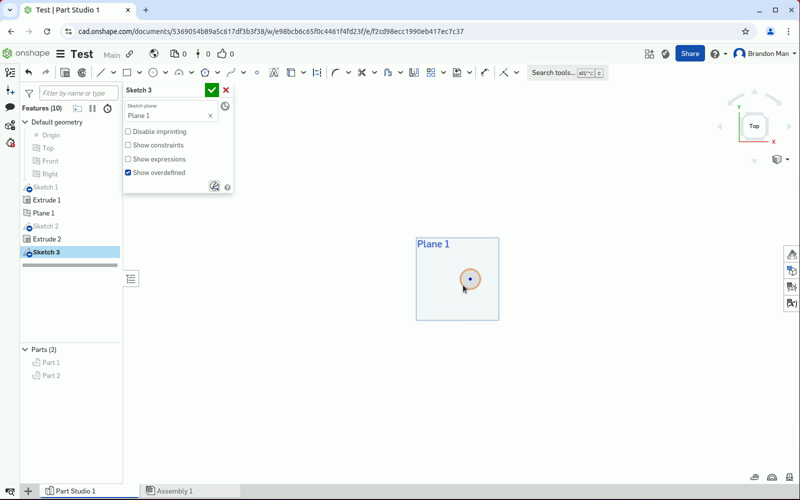
scroll(6)
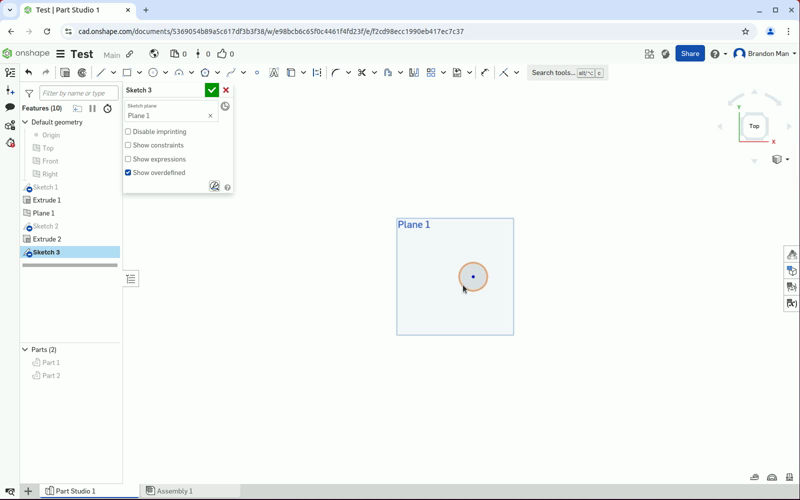
scroll(6)
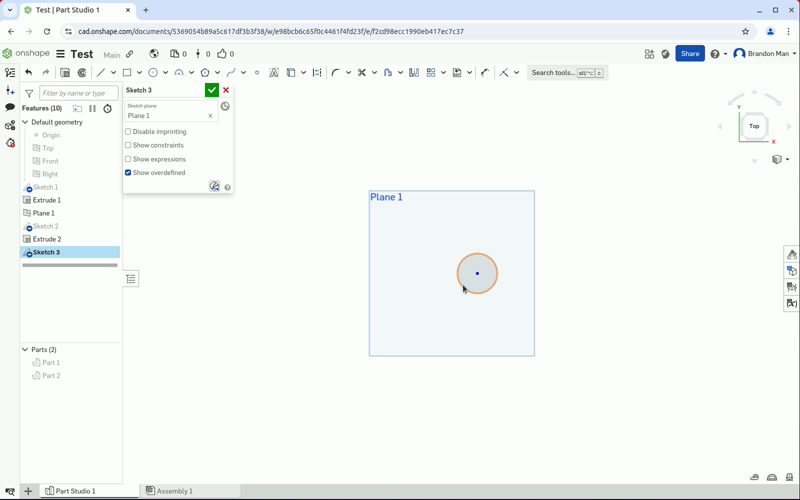
scroll(6)
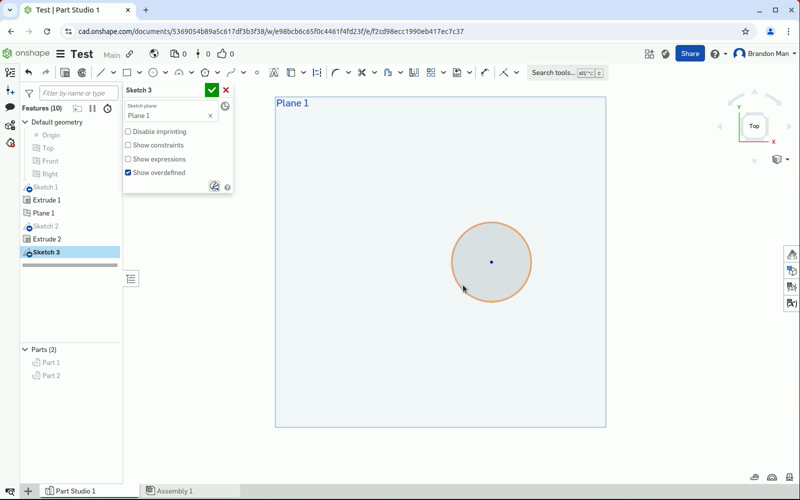
click(463, 284)
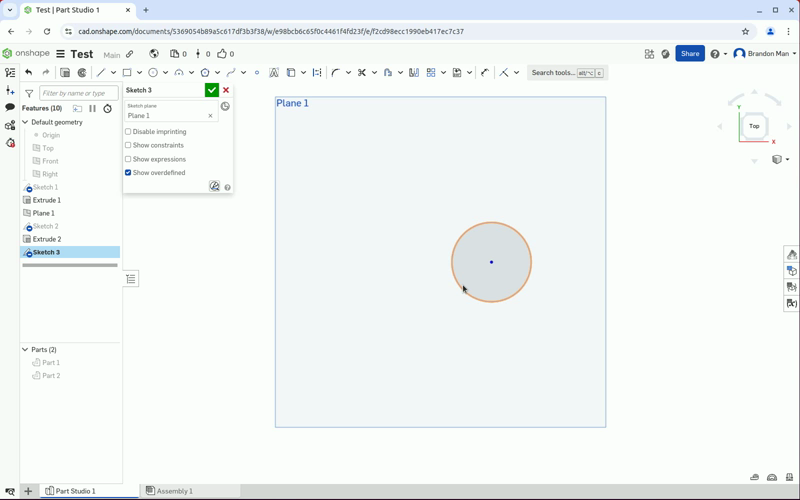
scroll(-6)
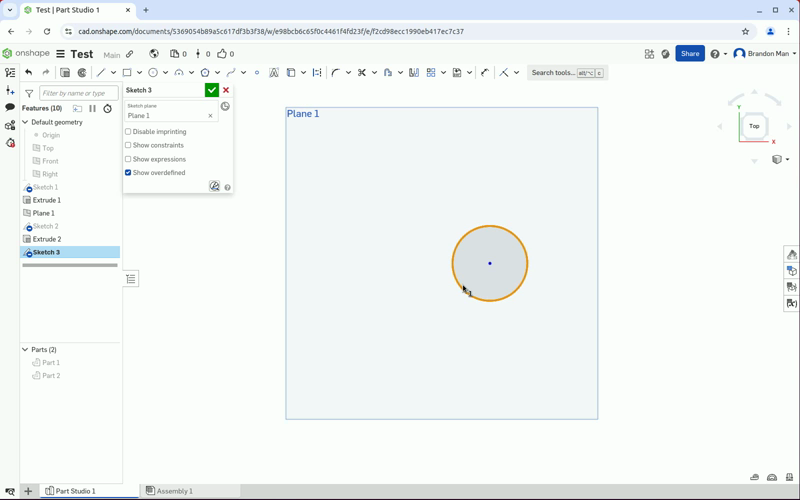
scroll(-6)
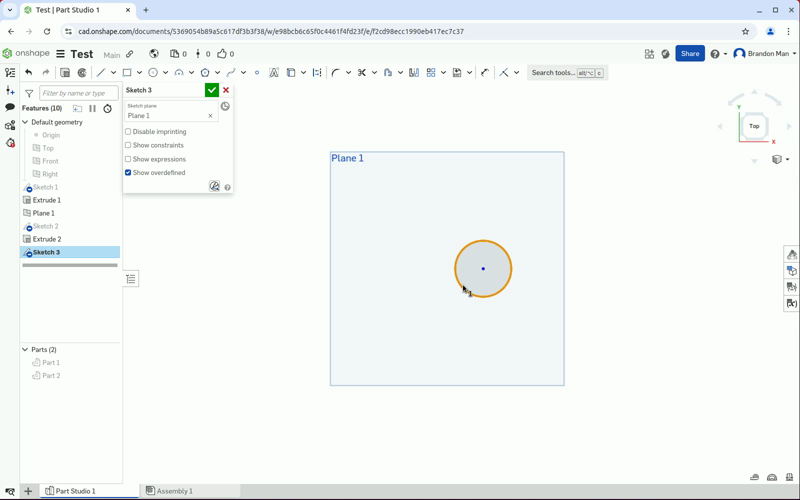
scroll(-6)
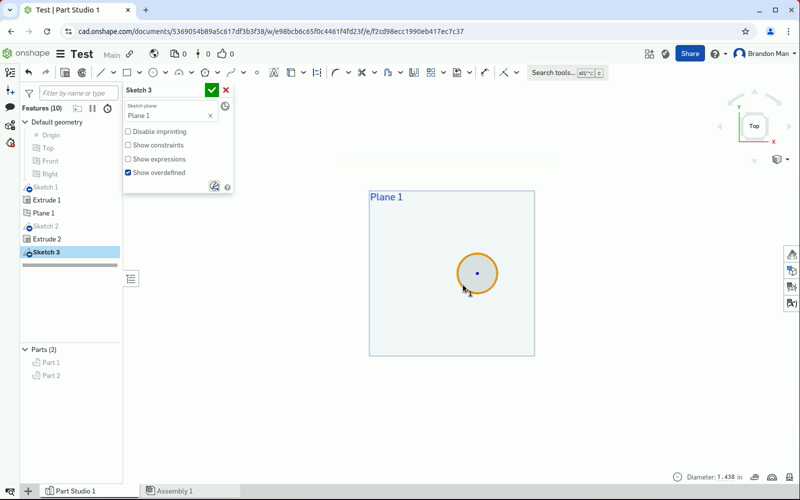
scroll(-6)
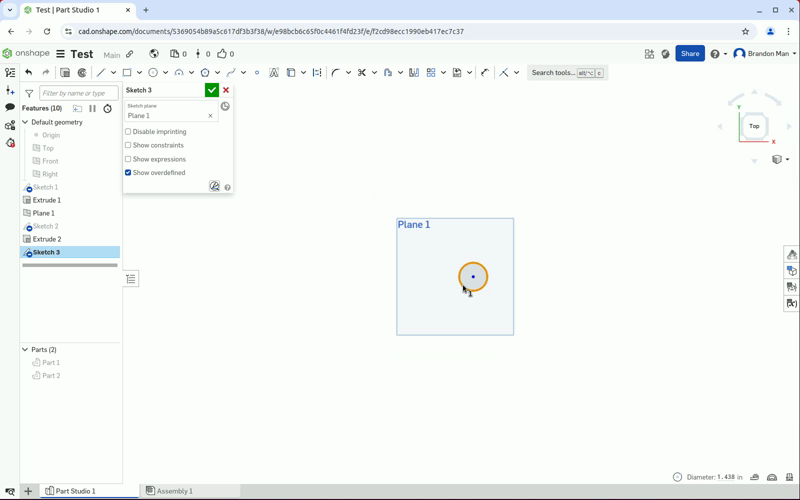
scroll(-6)
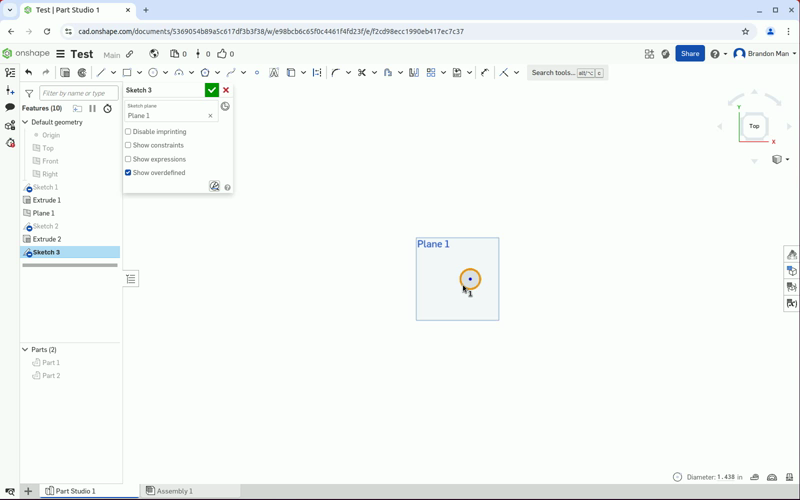
scroll(-6)
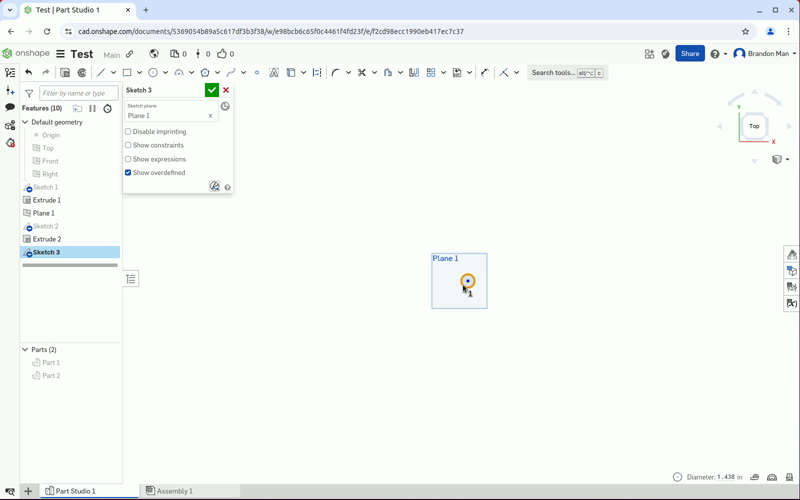
scroll(-6)
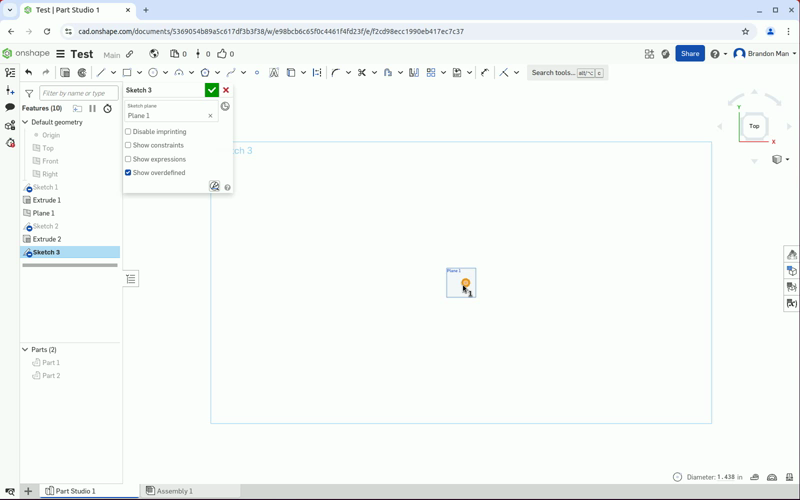
mouse_move(73, 352)
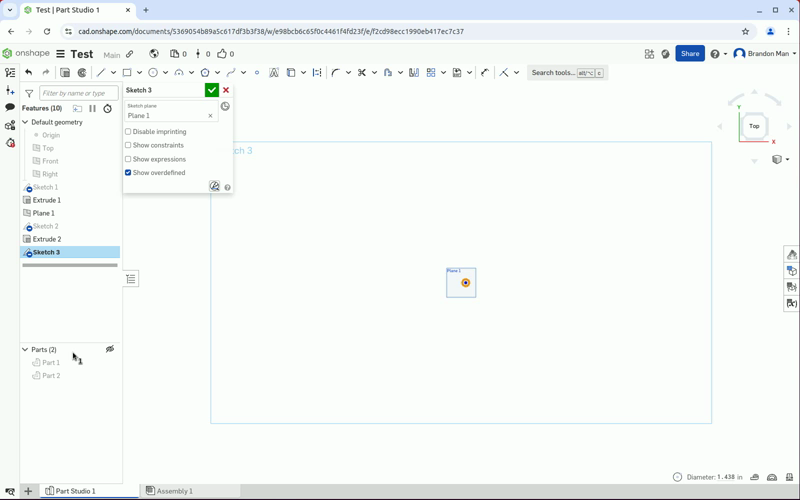
key(shift+y)
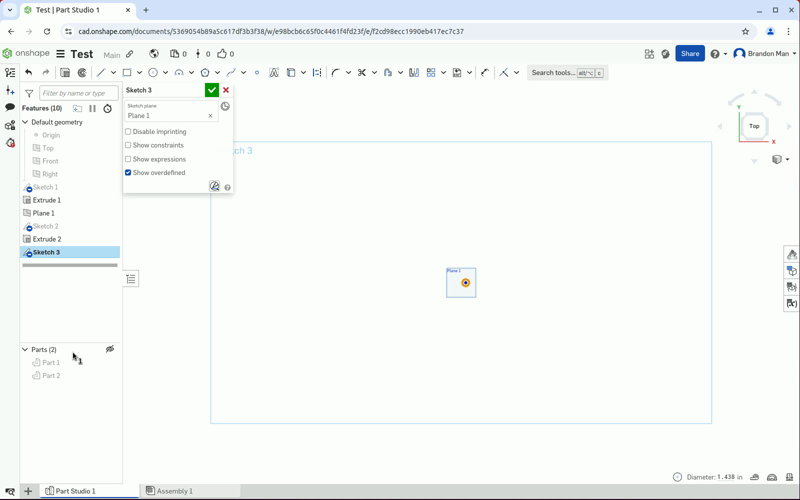
key(shift+e)
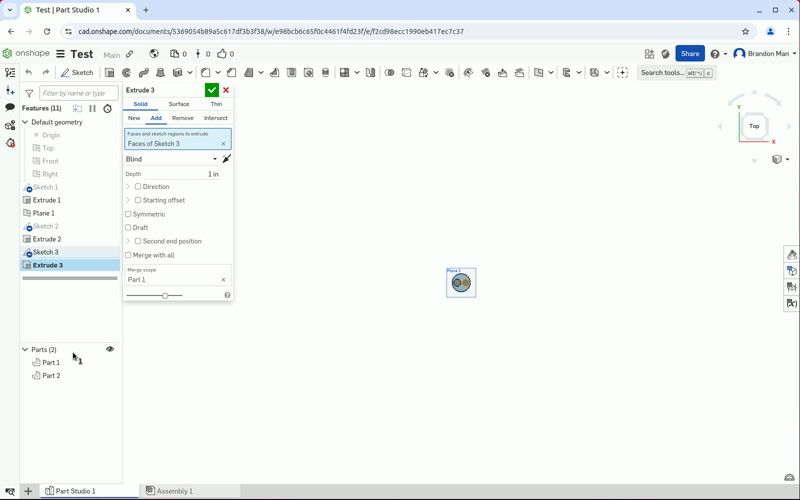
mouse_move(143, 106)
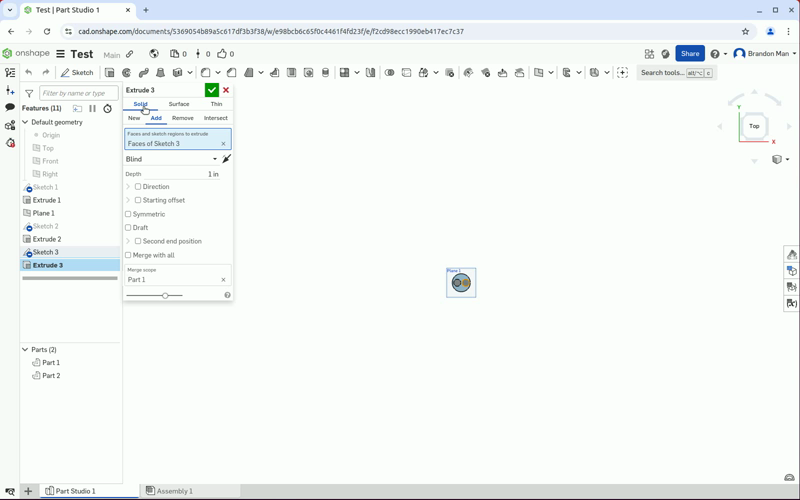
click(143, 106)
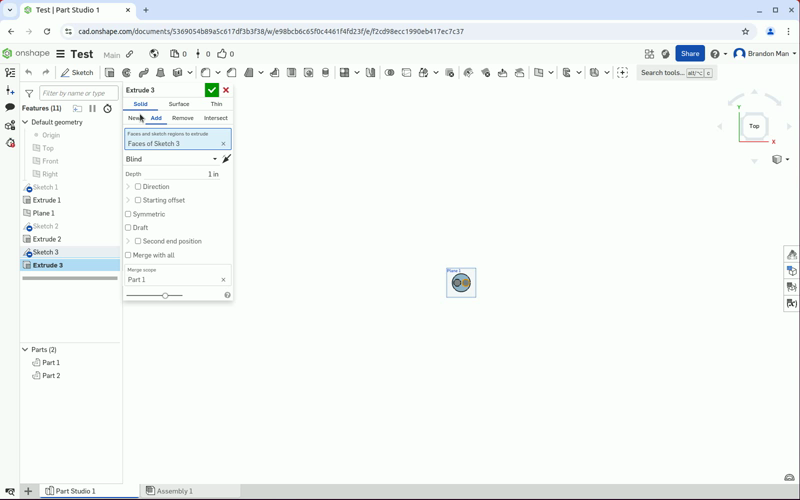
mouse_move(137, 120)
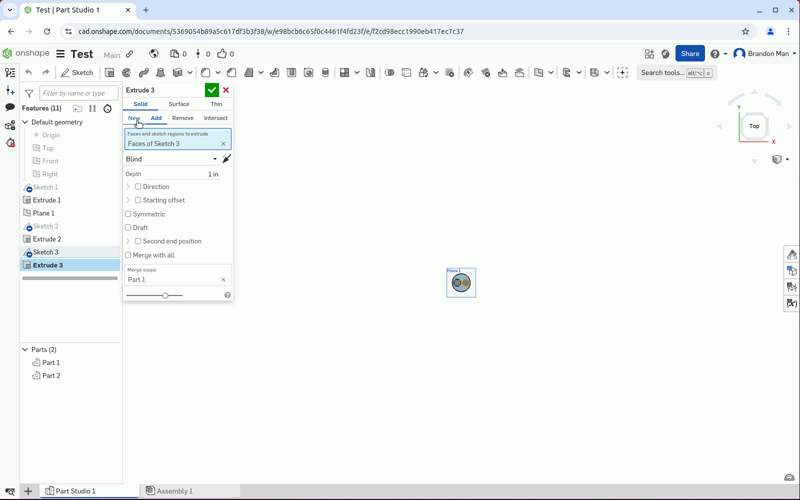
click(137, 120)
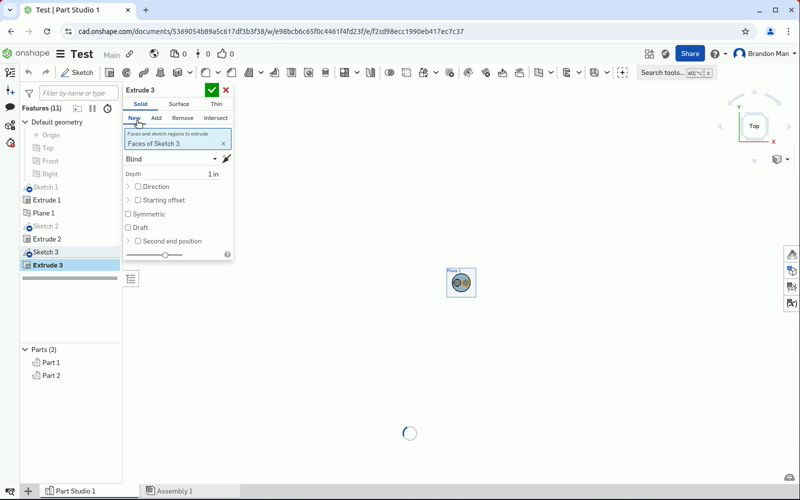
key(tab, 4)
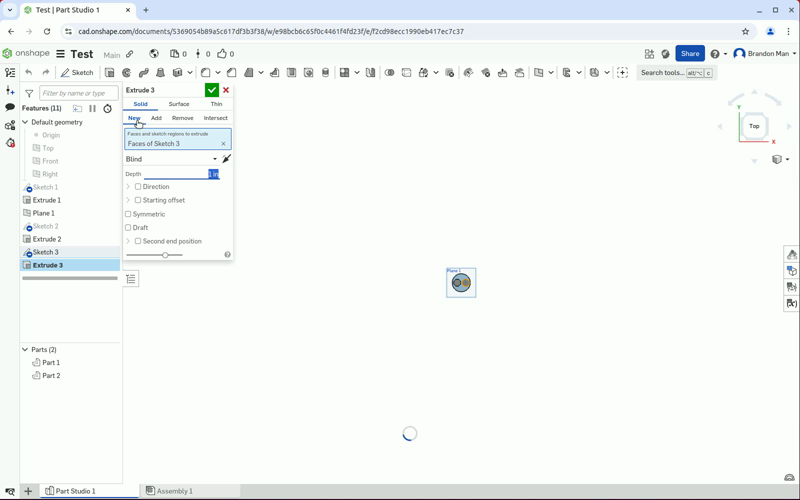
text(11.554)
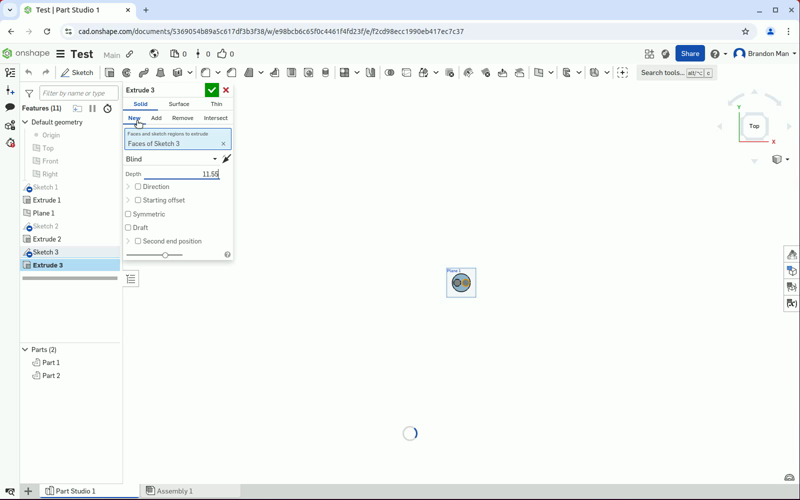
key(enter)
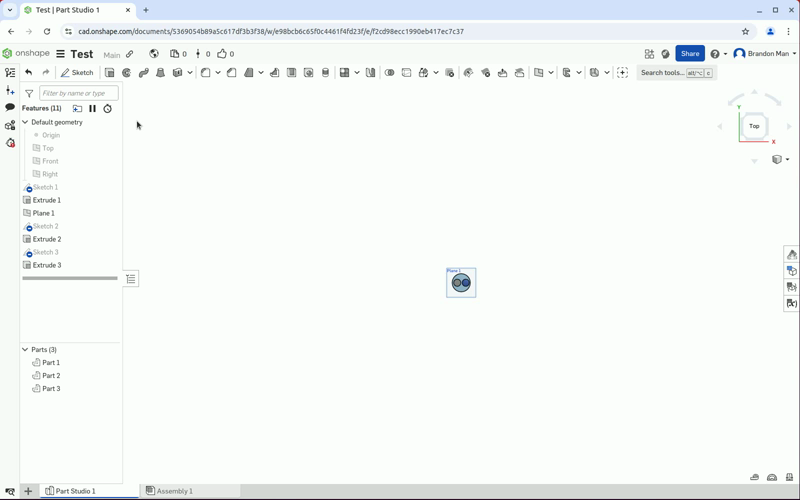
key(shift+h)
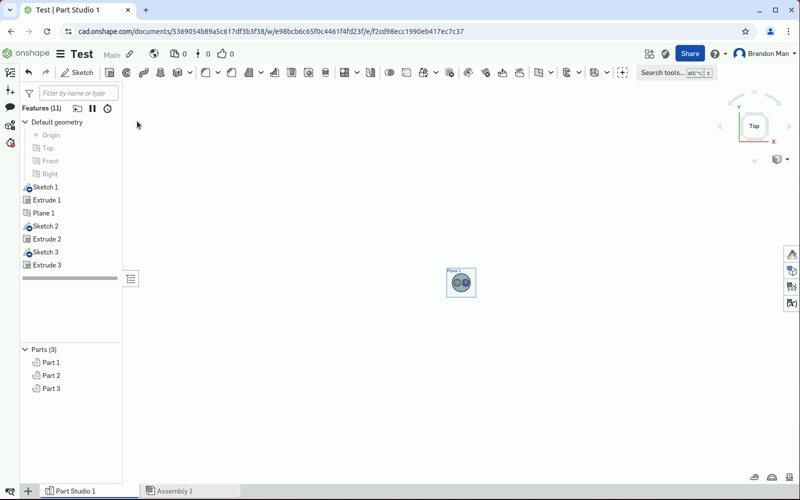
key(shift+h)
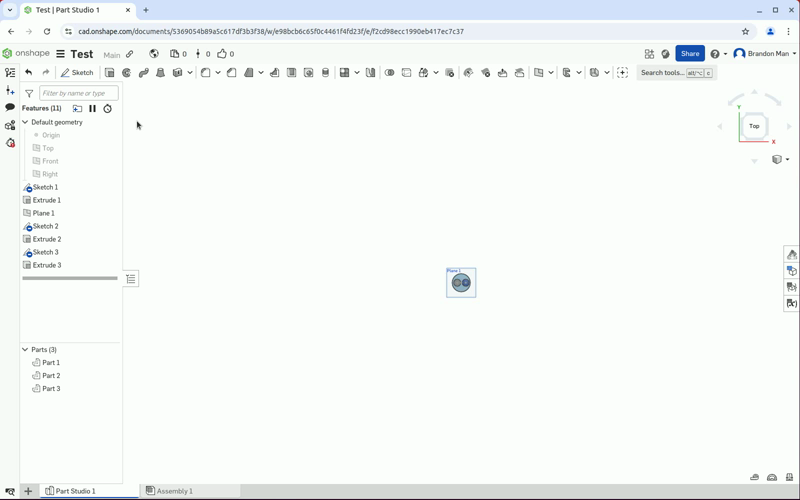
key(shift+7)
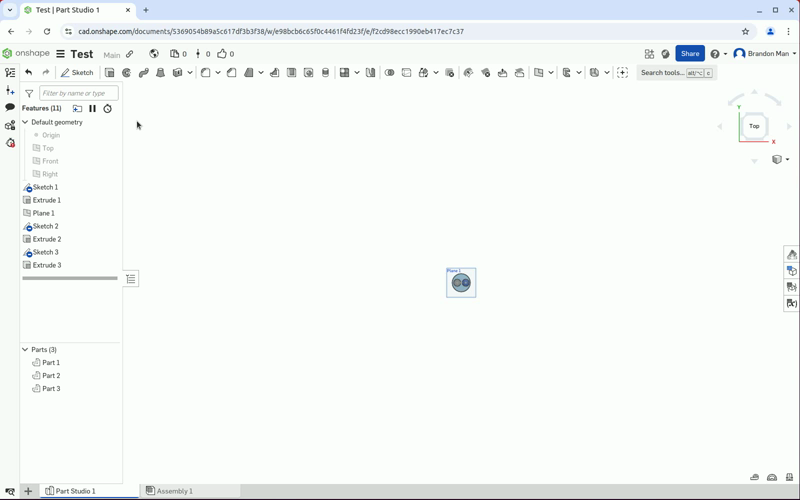
key(up, 3)
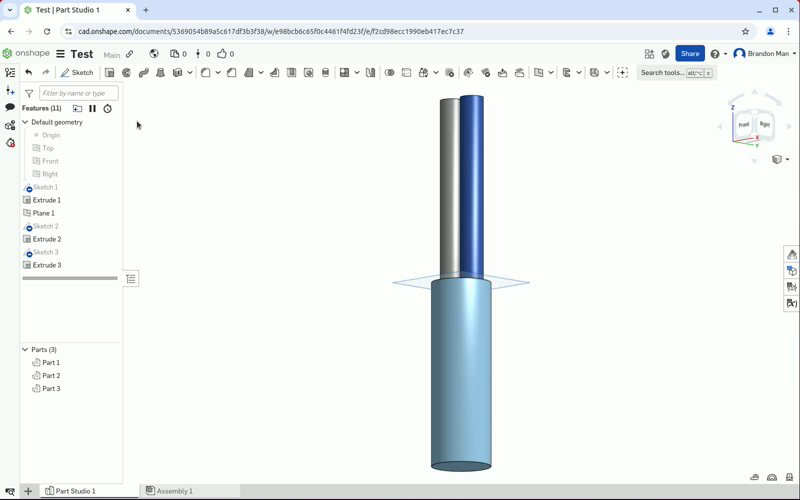
key(left, 3)
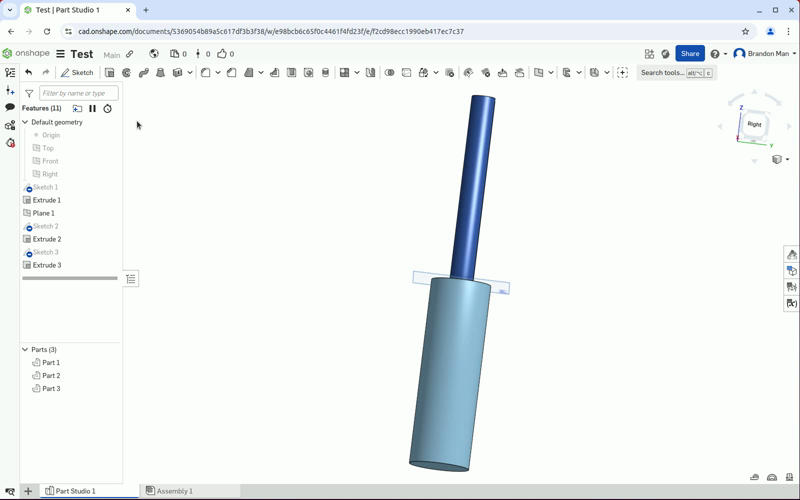
key(right, 3)
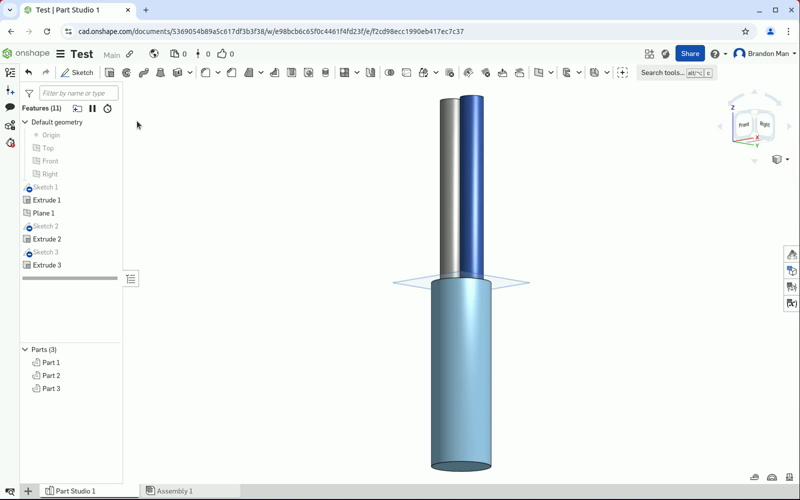
key(down, 3)
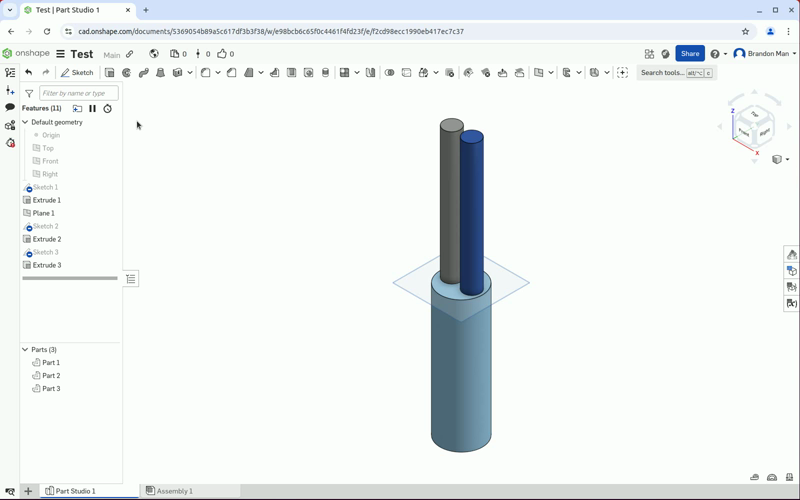
mouse_move(73, 189)
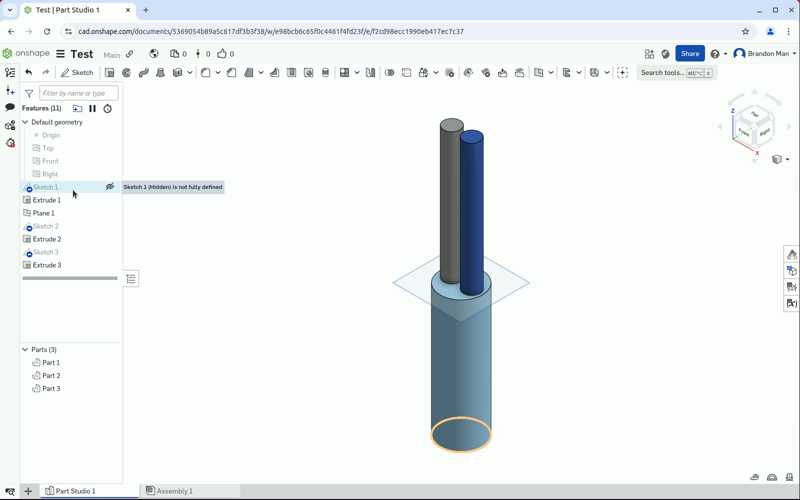
click(73, 189)